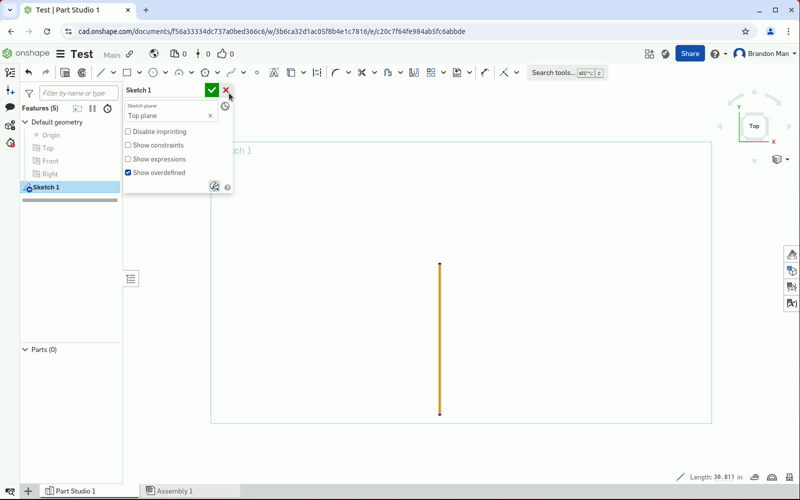
key(shift+h)
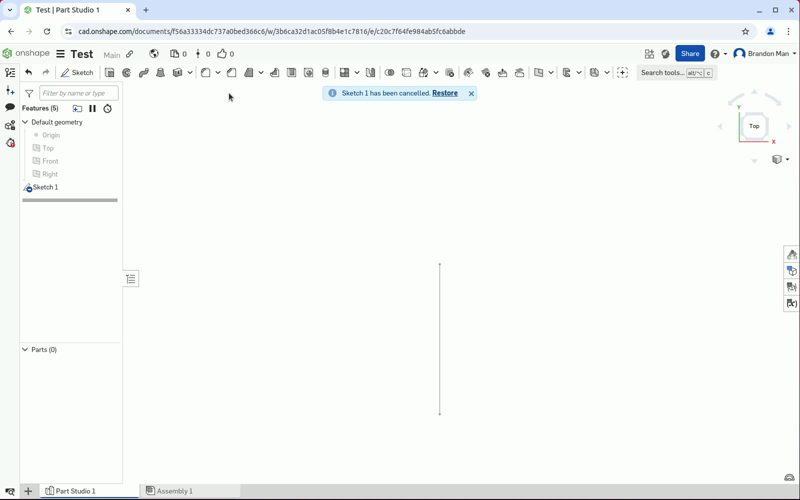
mouse_move(73, 352)
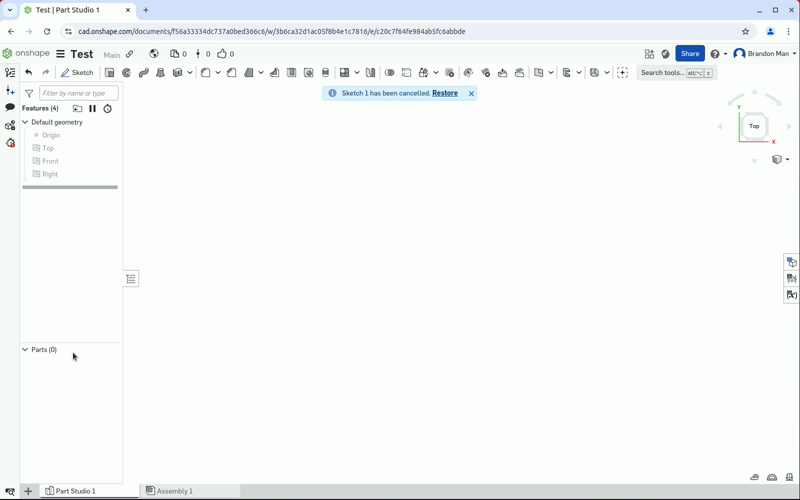
key(y)
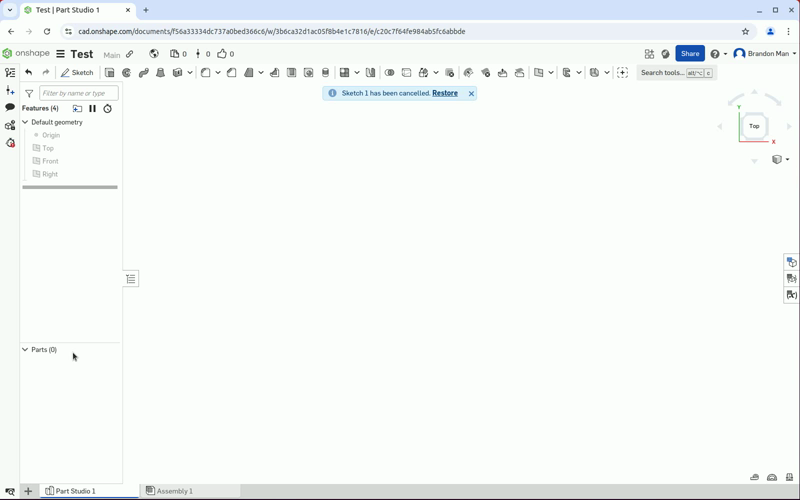
key(shift+p)
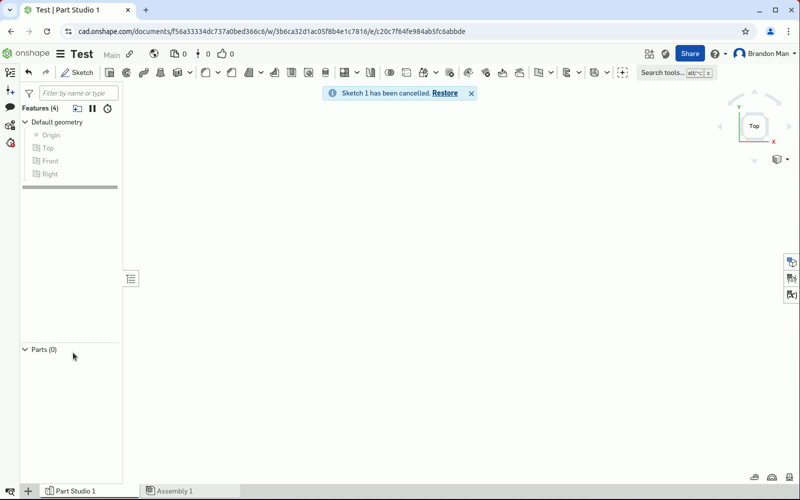
key(space)
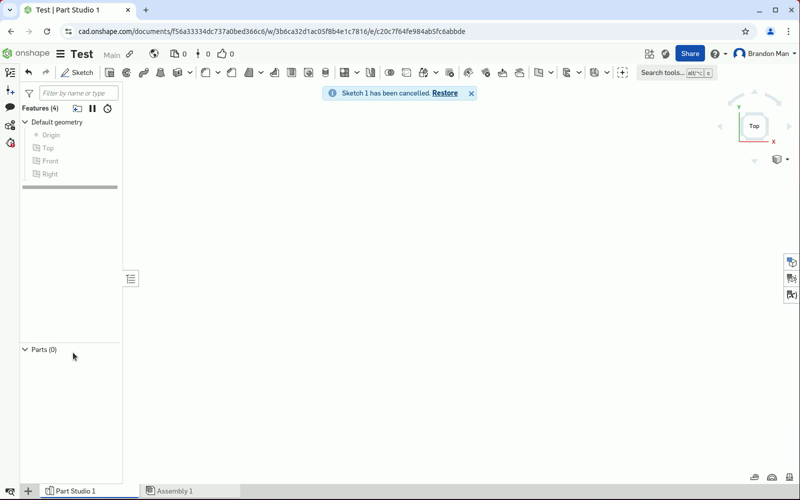
key_down(shift)
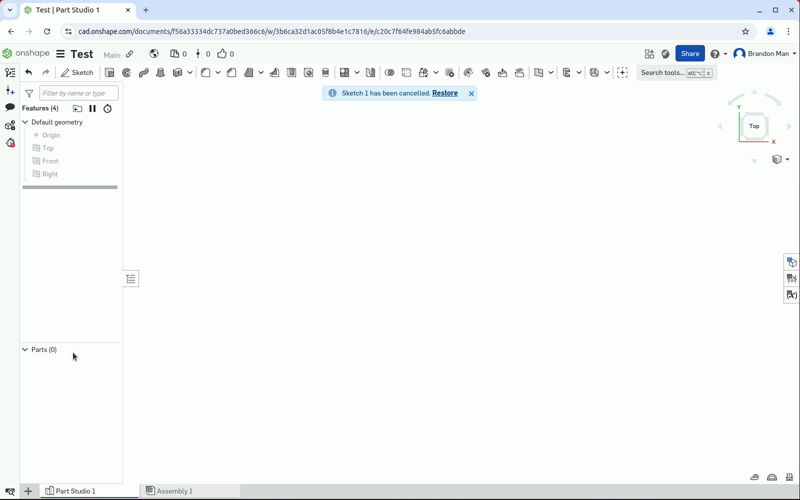
key(up)
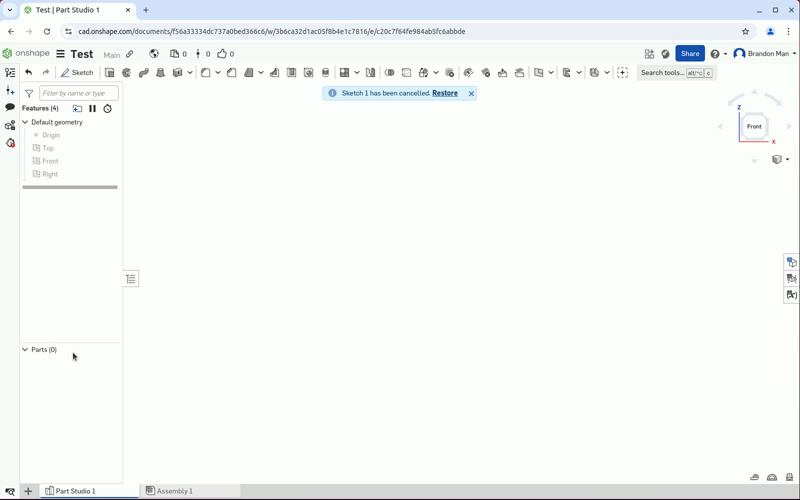
key_up(shift)
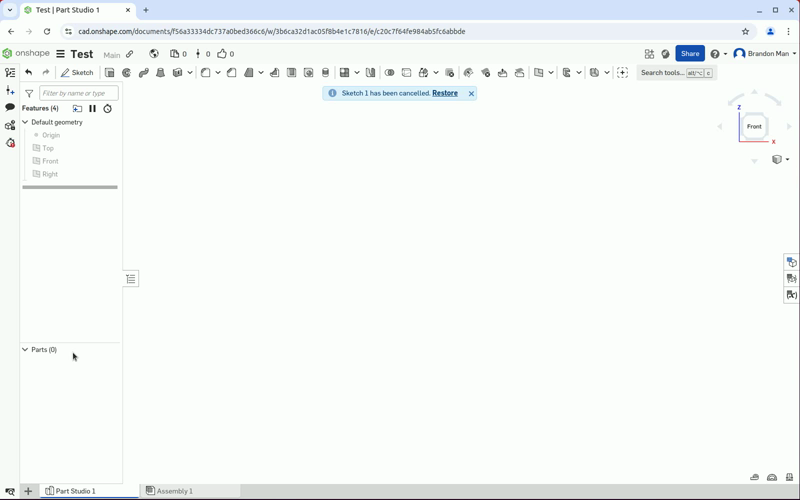
mouse_move(73, 352)
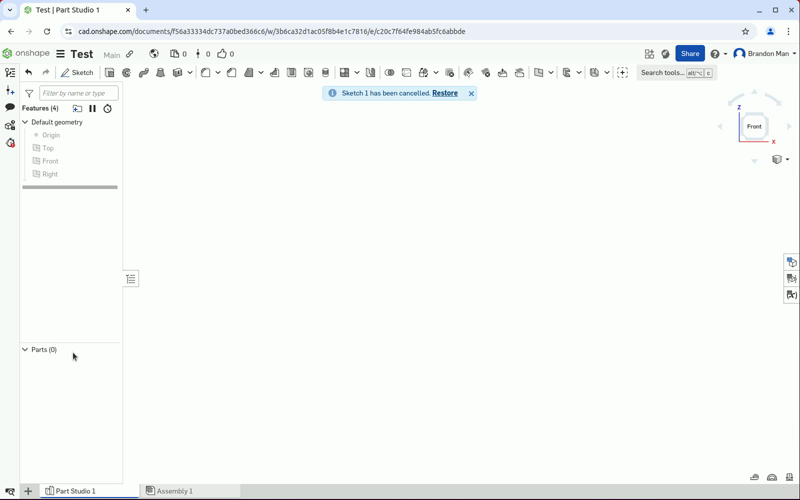
key(shift+y)
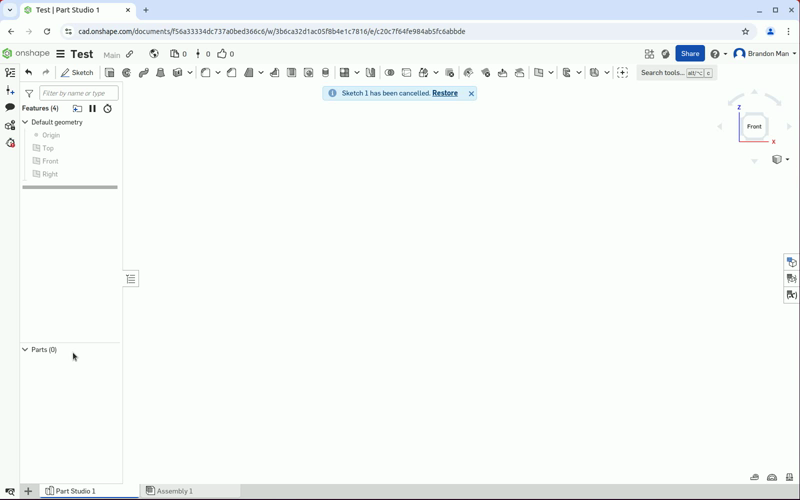
key(shift+s)
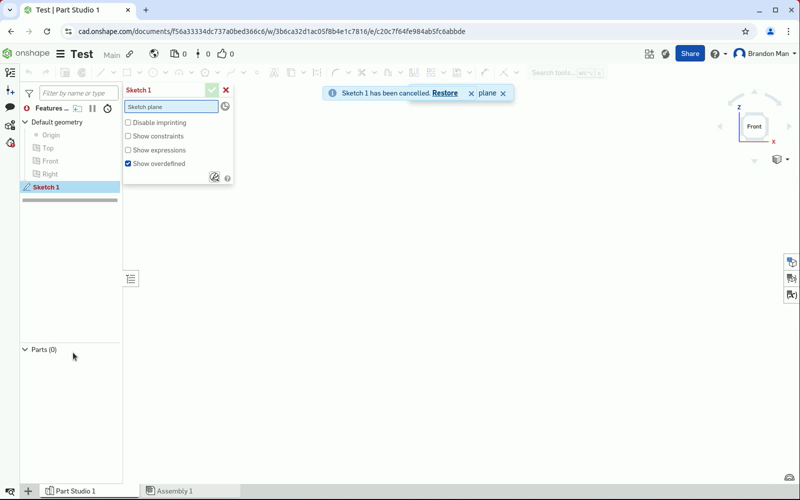
mouse_move(73, 163)
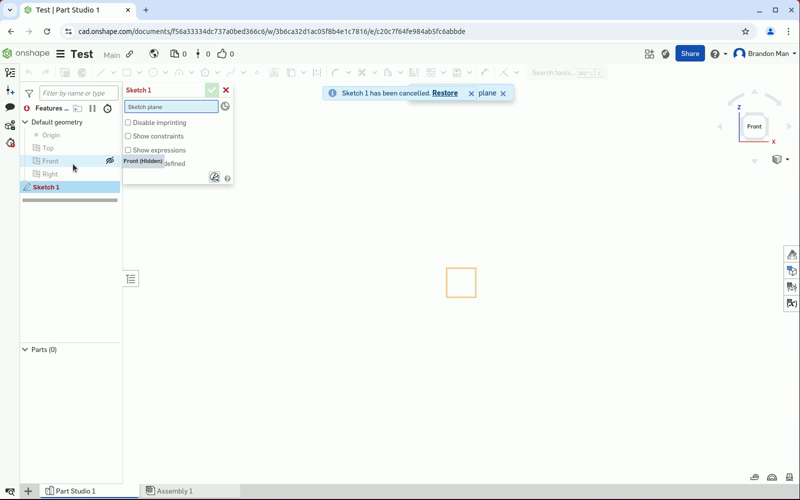
click(73, 163)
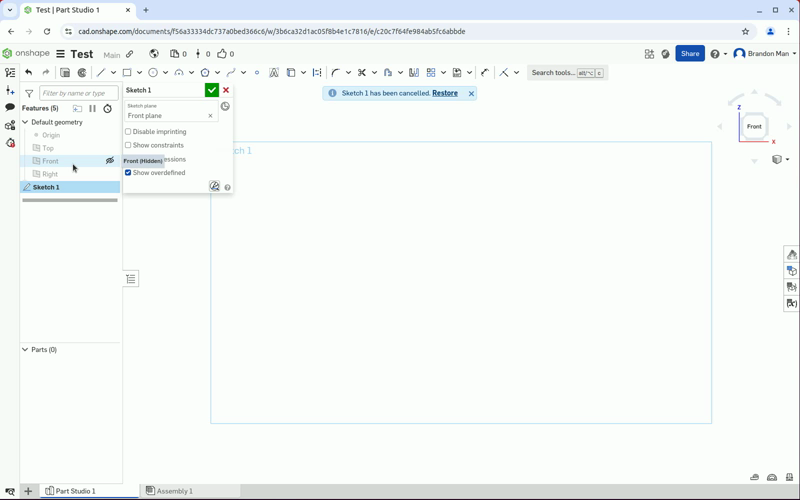
mouse_move(73, 352)
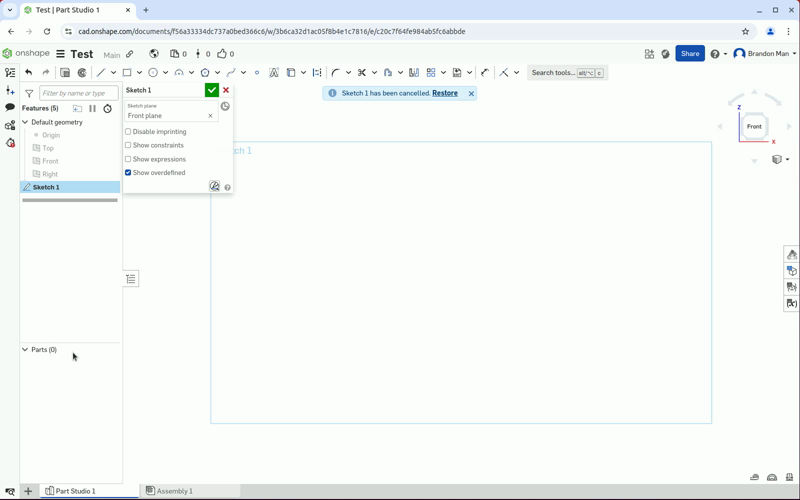
key(y)
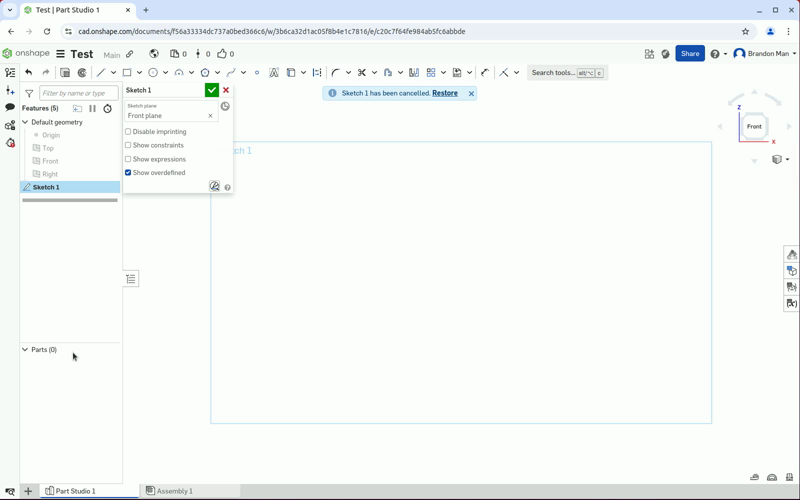
key(c)
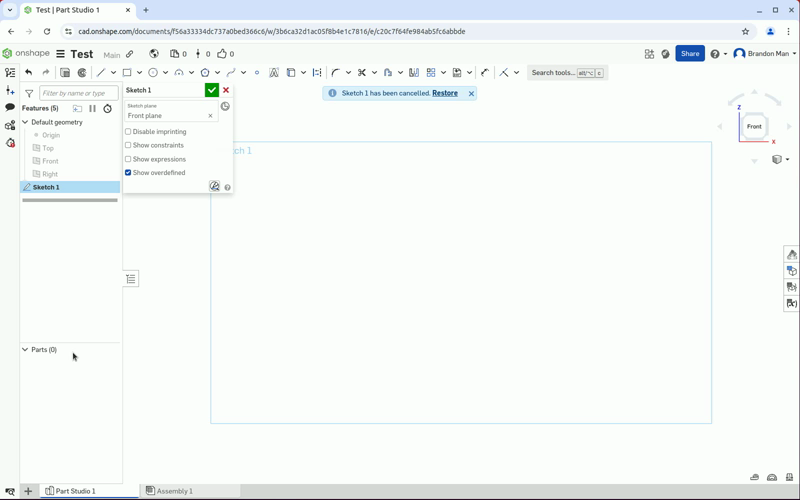
key_down(shift)
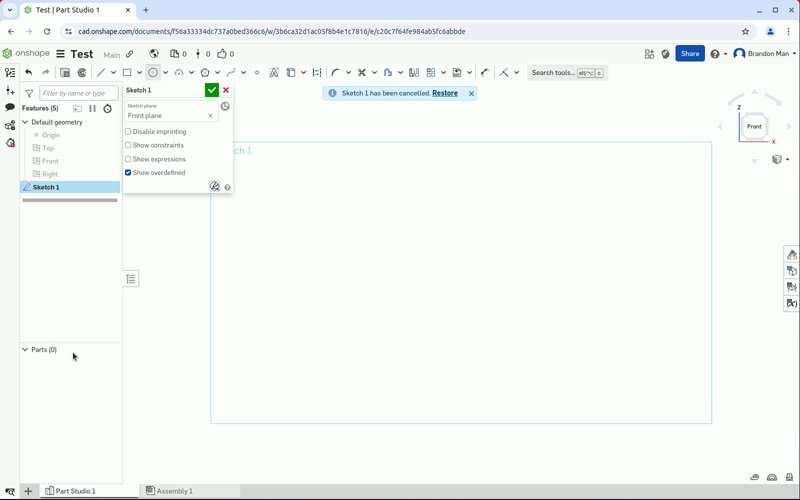
mouse_move(460, 282)
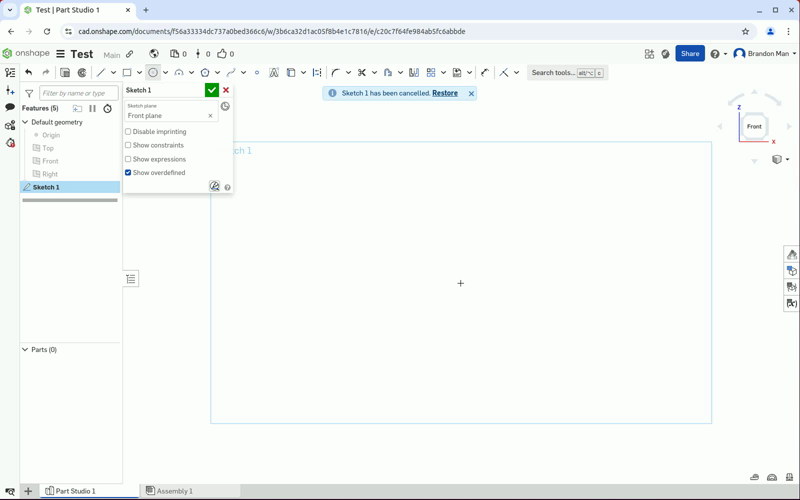
click(460, 282)
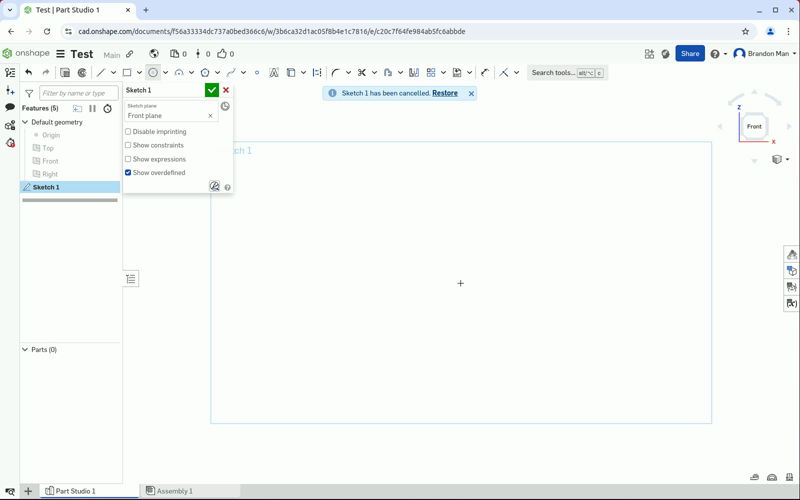
key_up(shift)
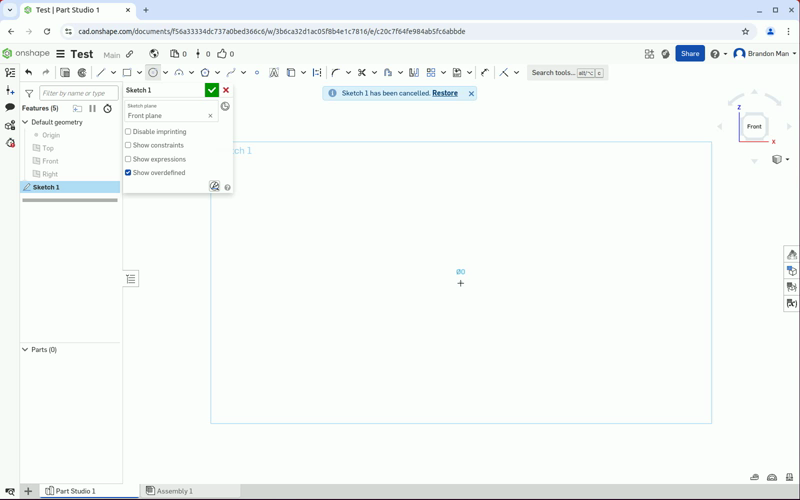
mouse_move(505, 282)
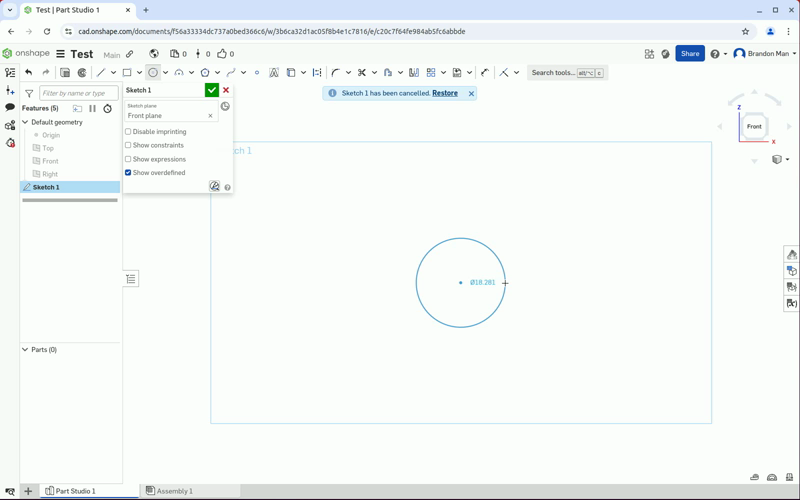
click(505, 282)
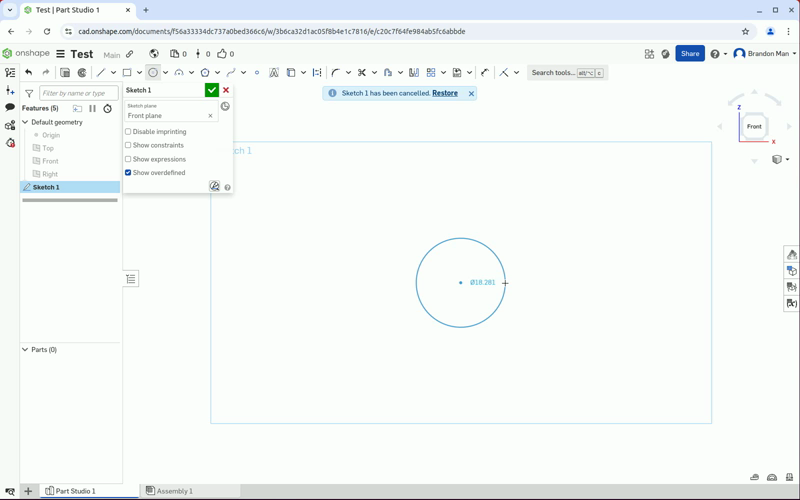
key(esc)
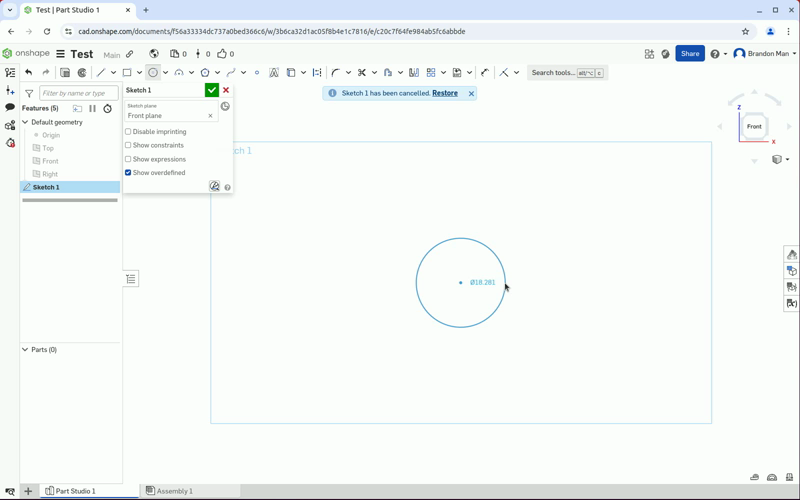
key(c)
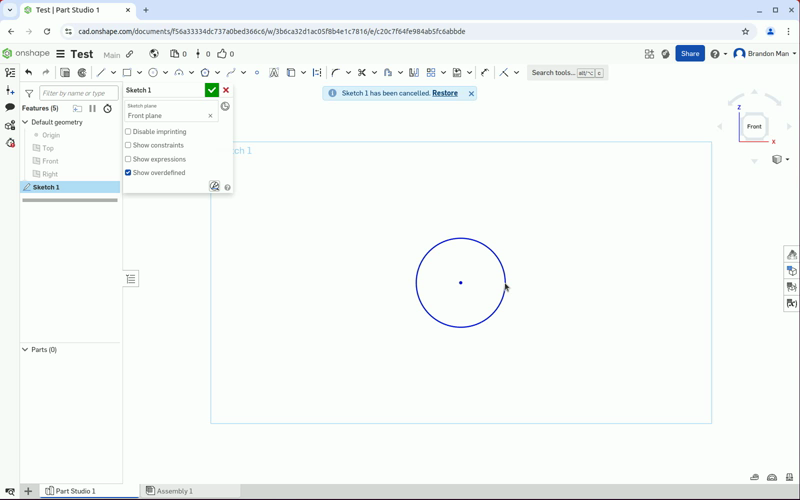
key_down(shift)
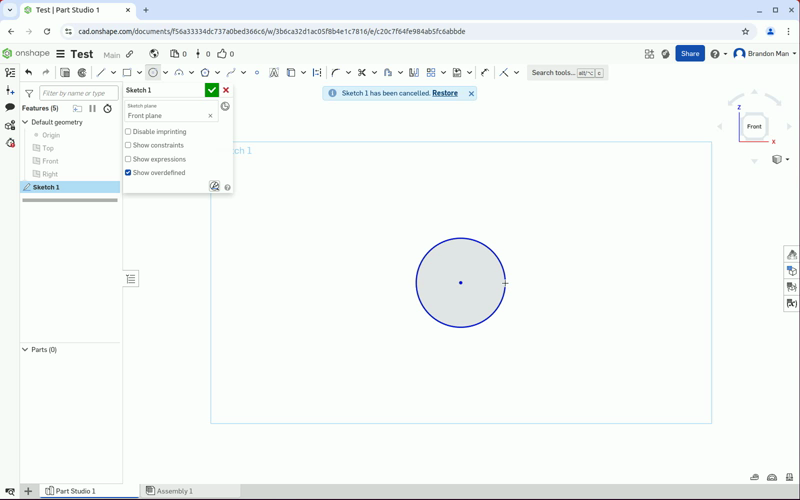
mouse_move(460, 282)
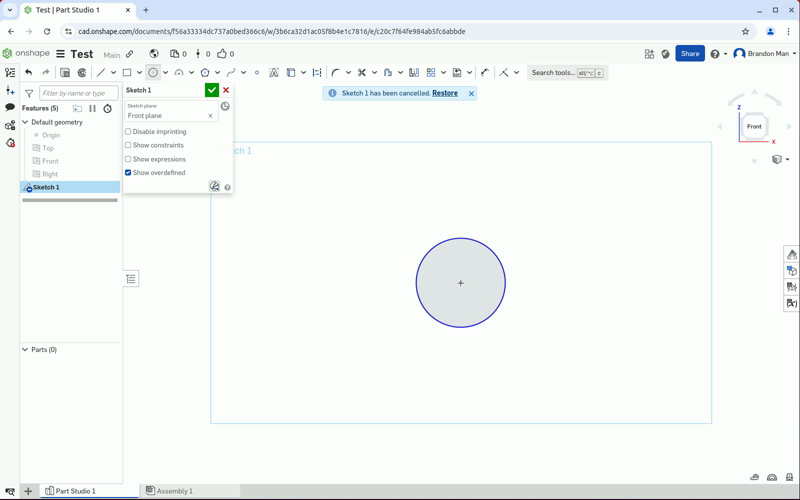
click(460, 282)
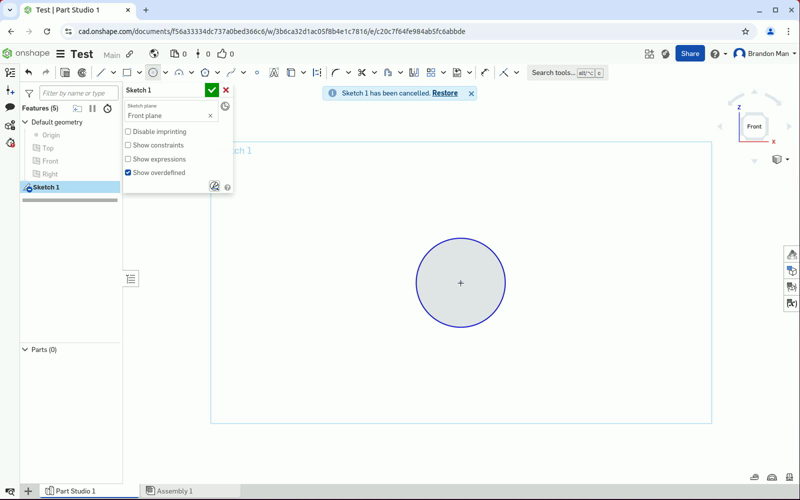
key_up(shift)
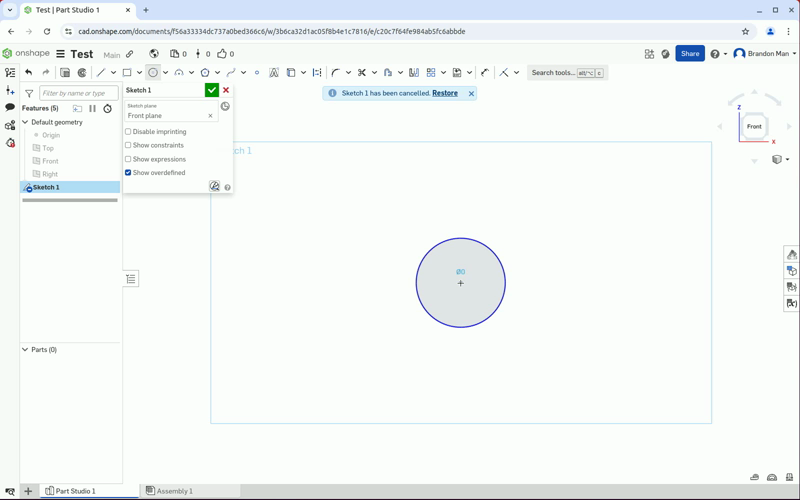
mouse_move(478, 282)
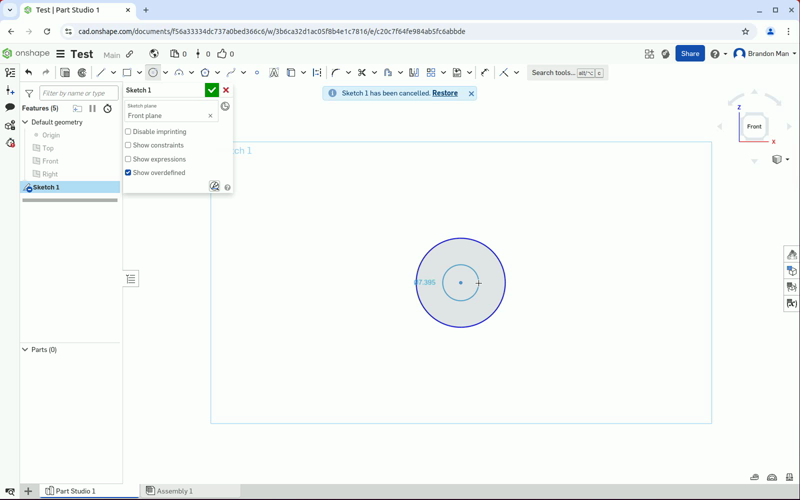
click(478, 282)
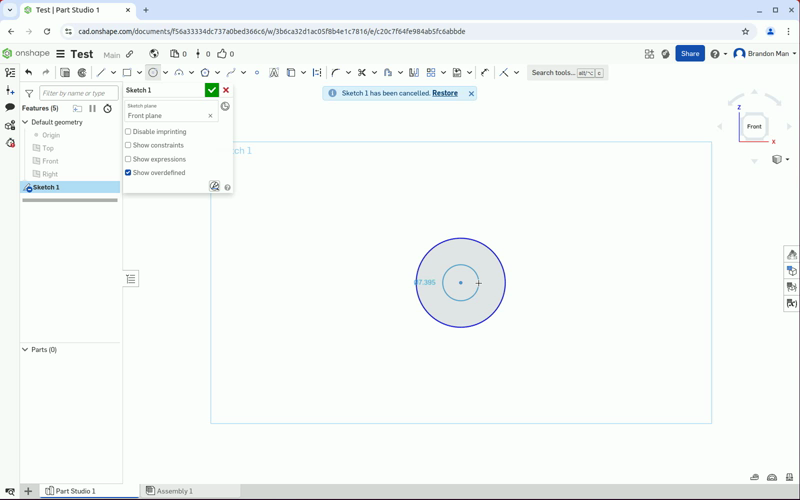
key(esc)
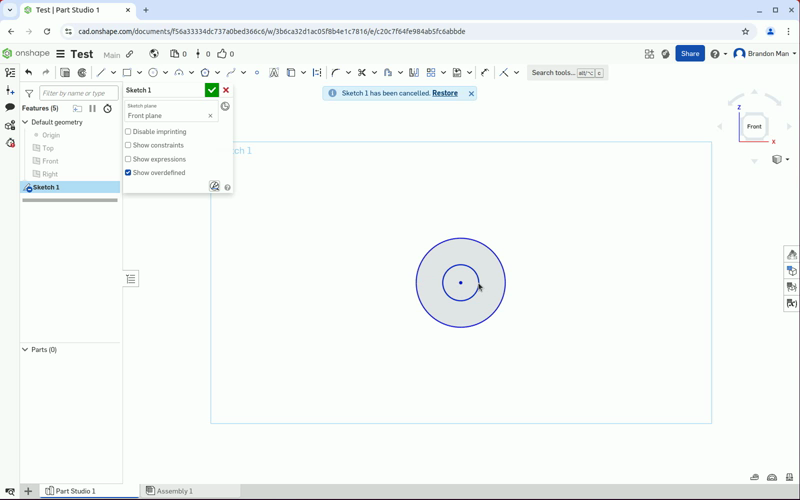
mouse_move(460, 250)
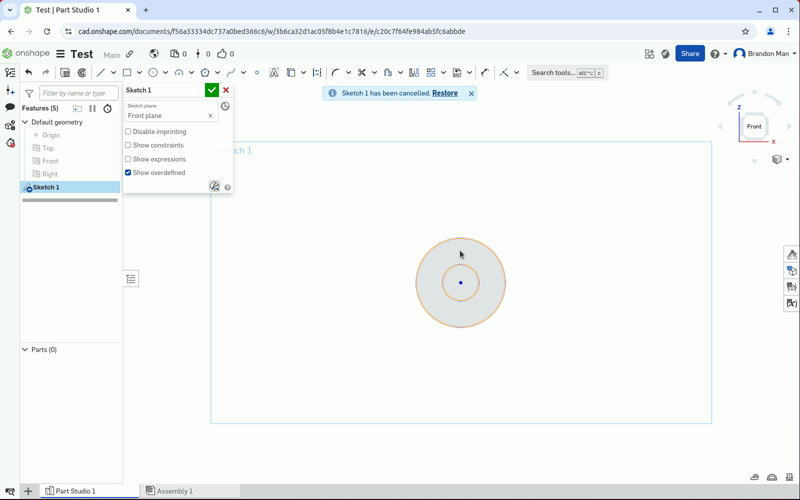
click(460, 250)
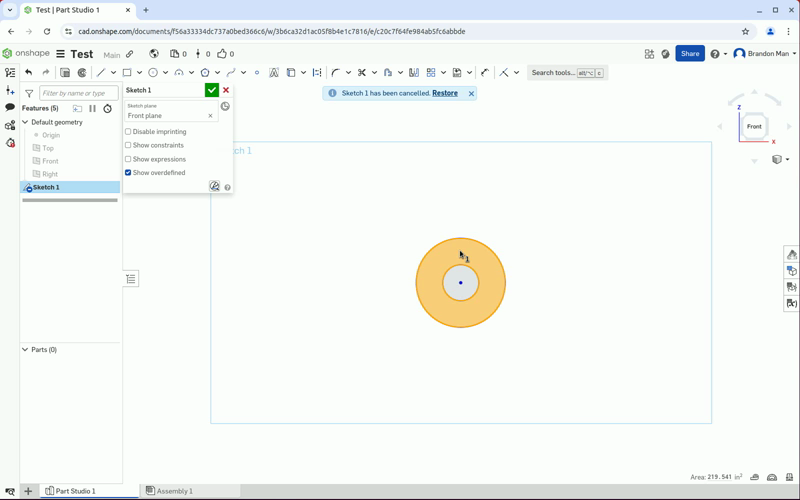
mouse_move(73, 352)
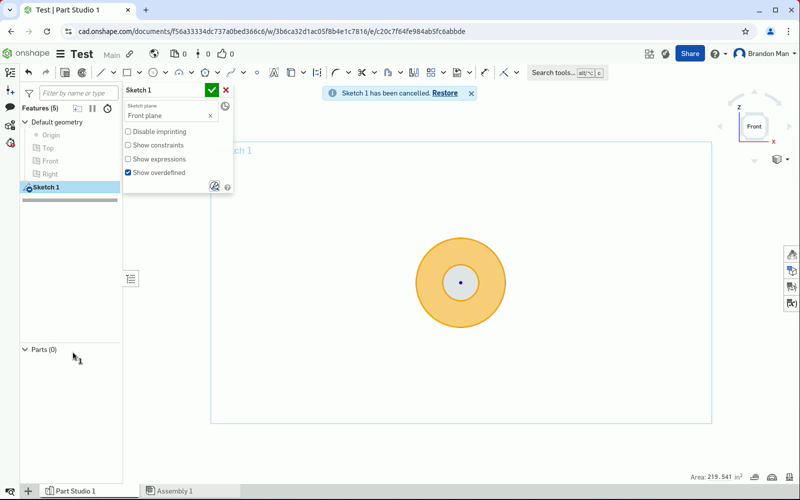
key(shift+y)
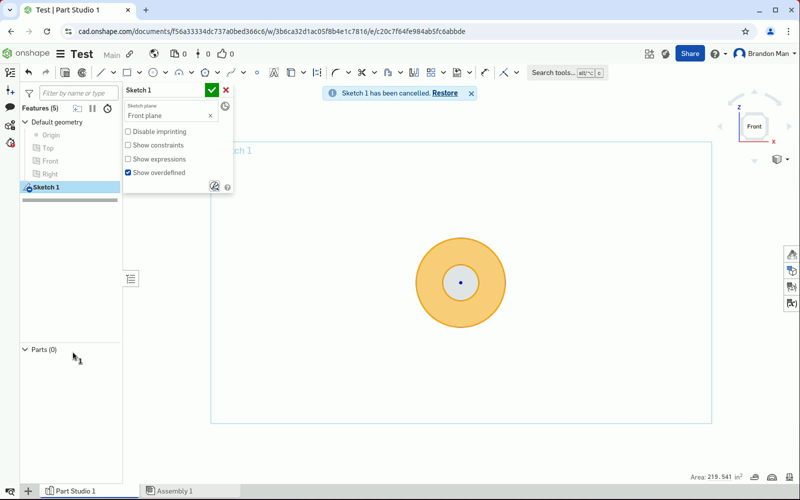
key(shift+e)
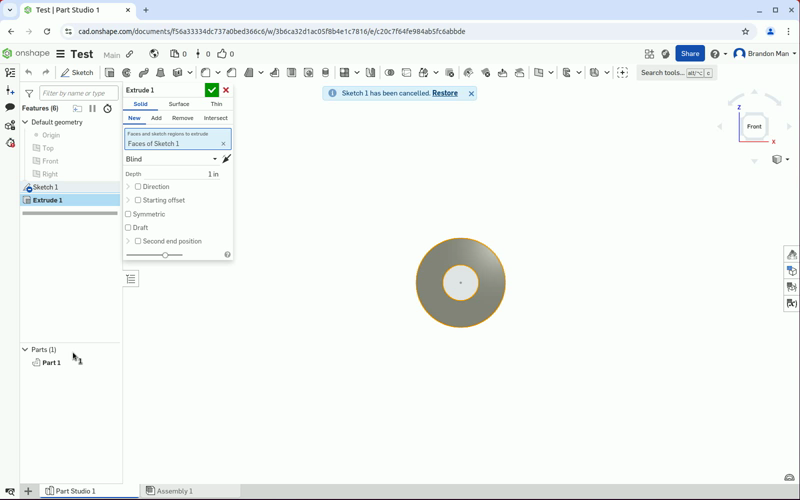
mouse_move(143, 106)
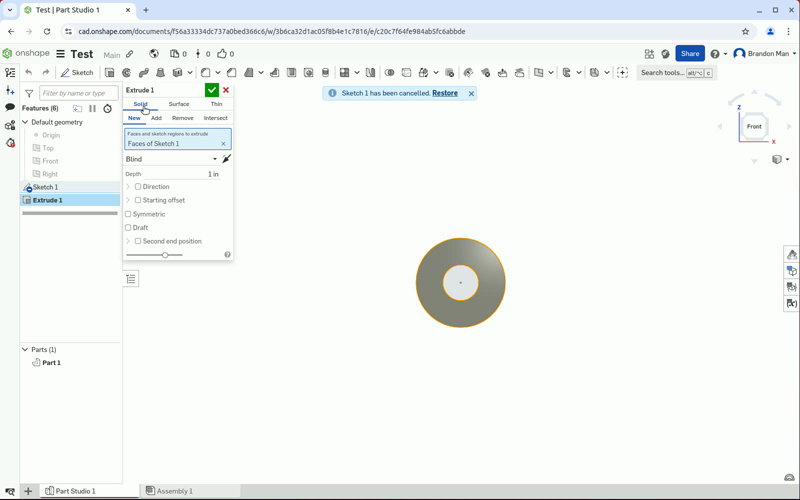
click(143, 106)
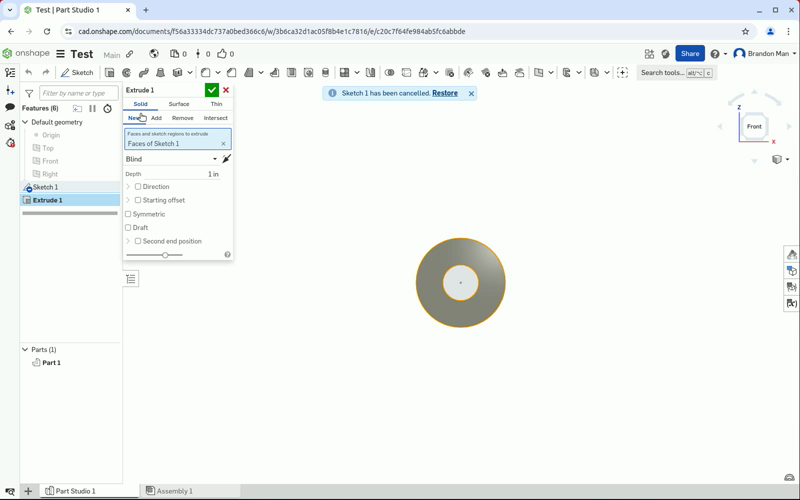
mouse_move(137, 120)
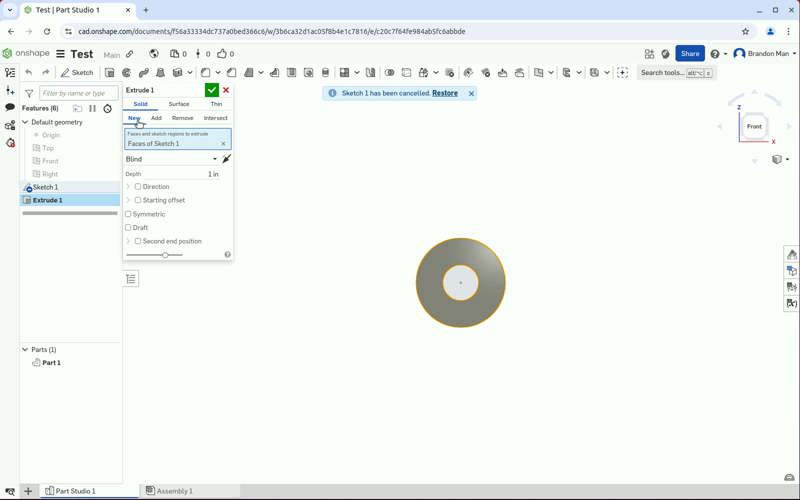
click(137, 120)
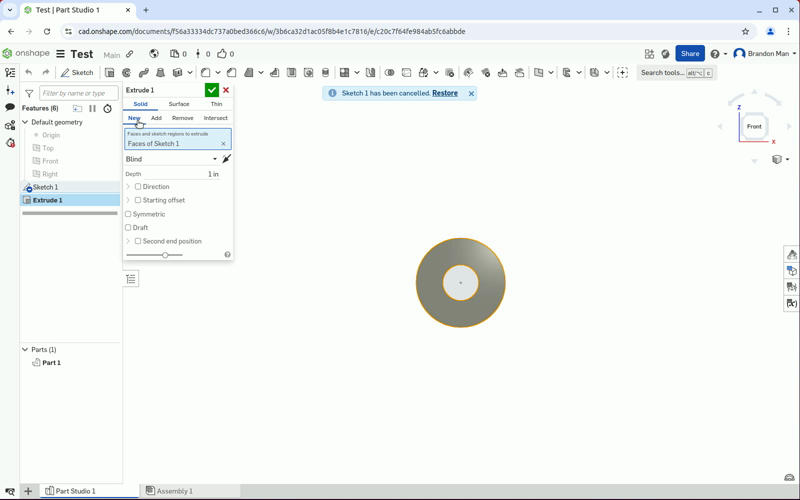
key(tab, 4)
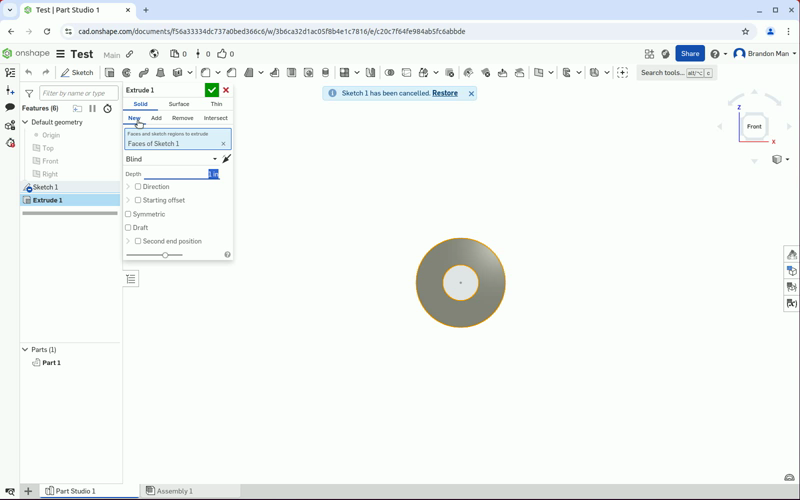
text(3.611)
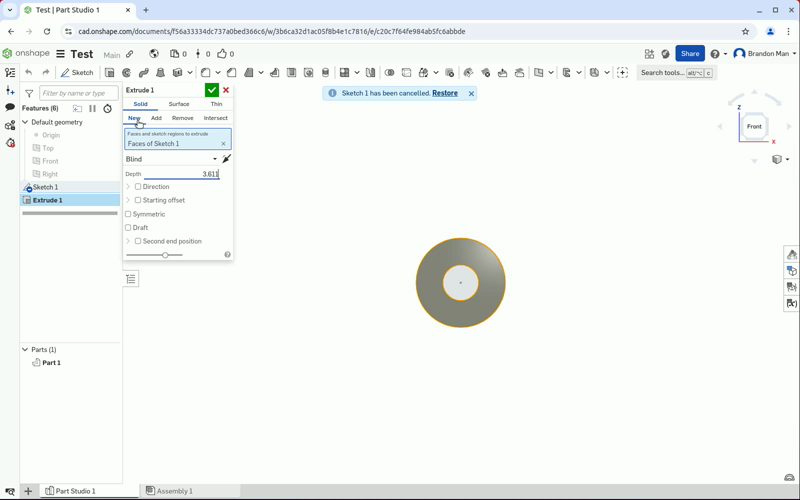
key(enter)
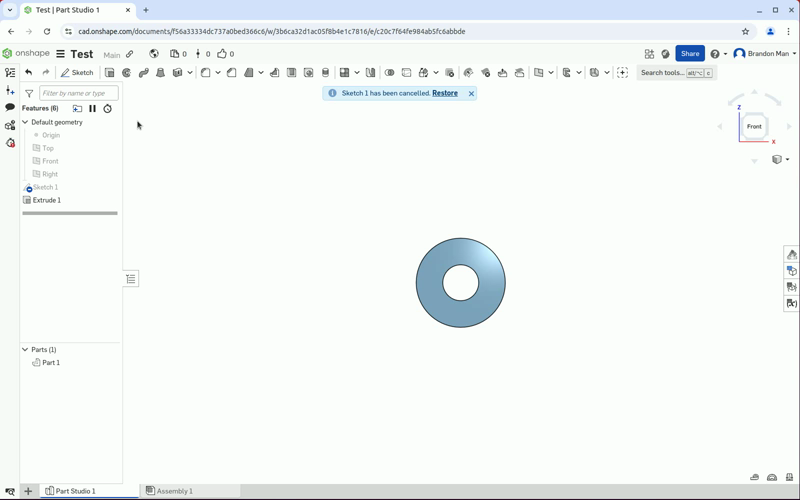
key(shift+h)
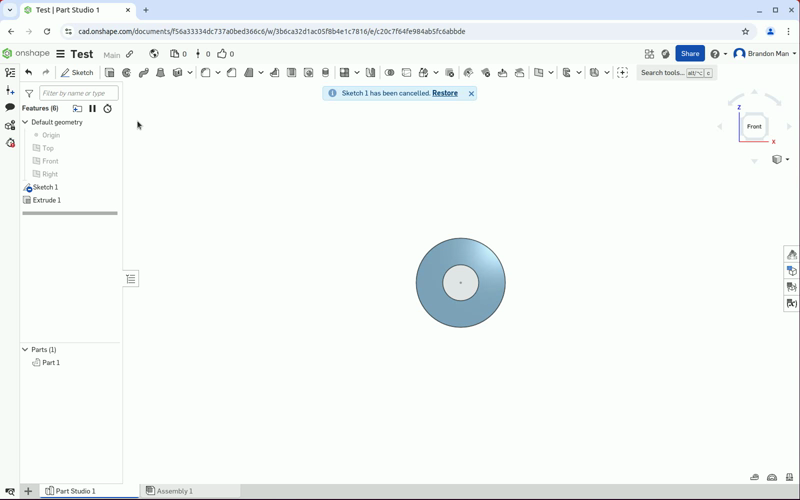
key(shift+h)
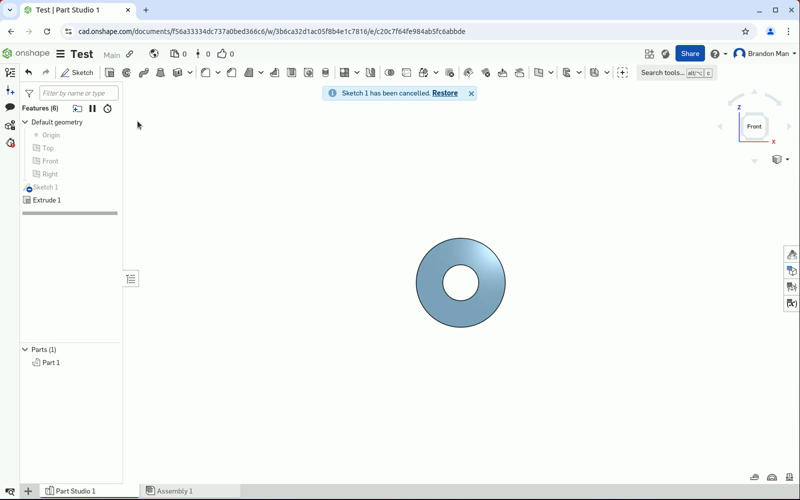
mouse_move(73, 189)
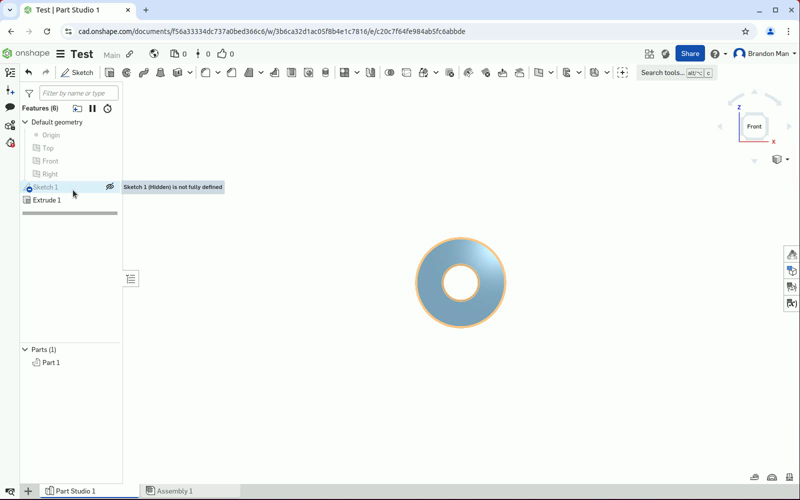
click(73, 189)
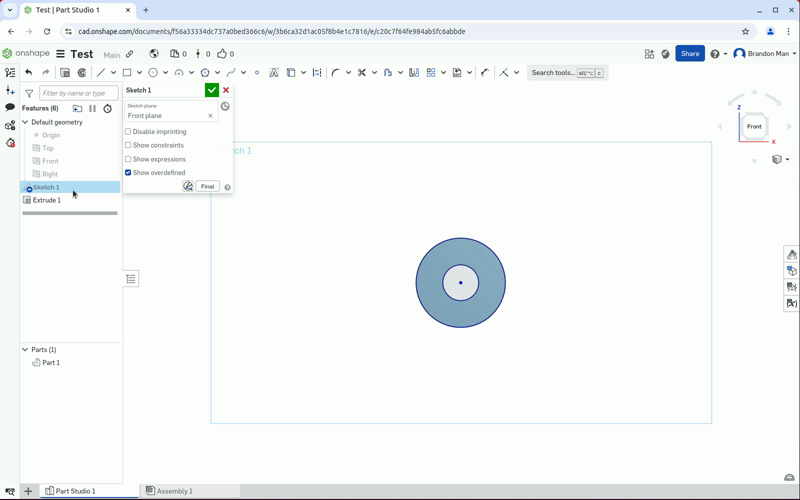
mouse_move(229, 92)
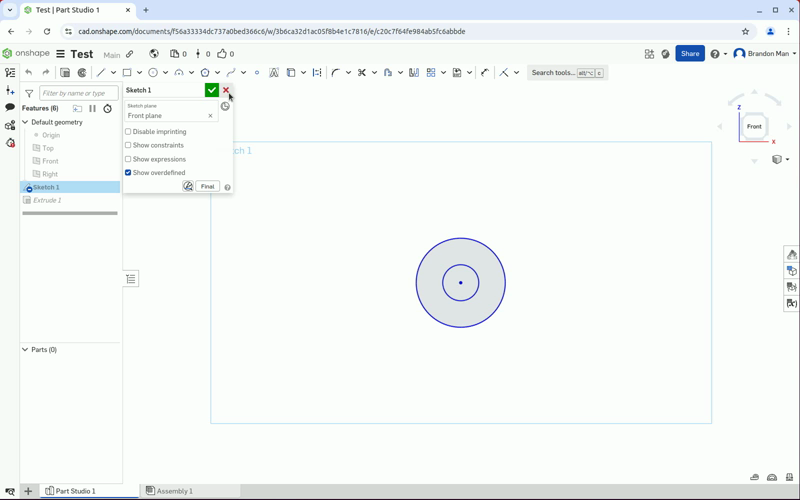
click(229, 92)
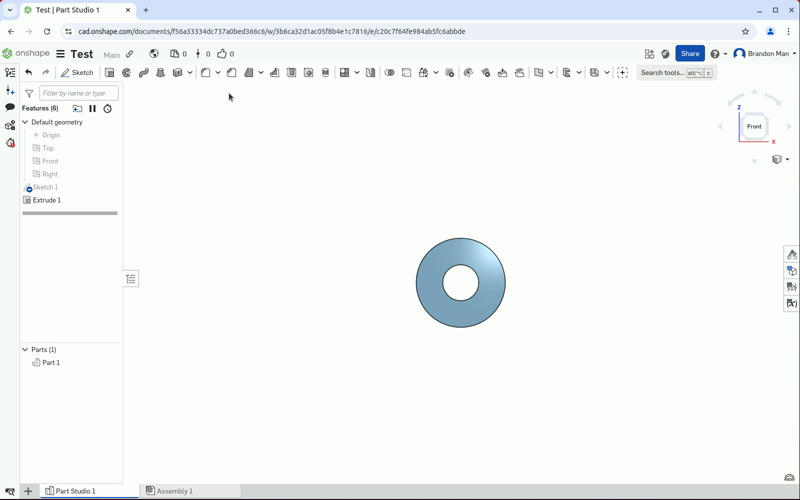
mouse_move(541, 75)
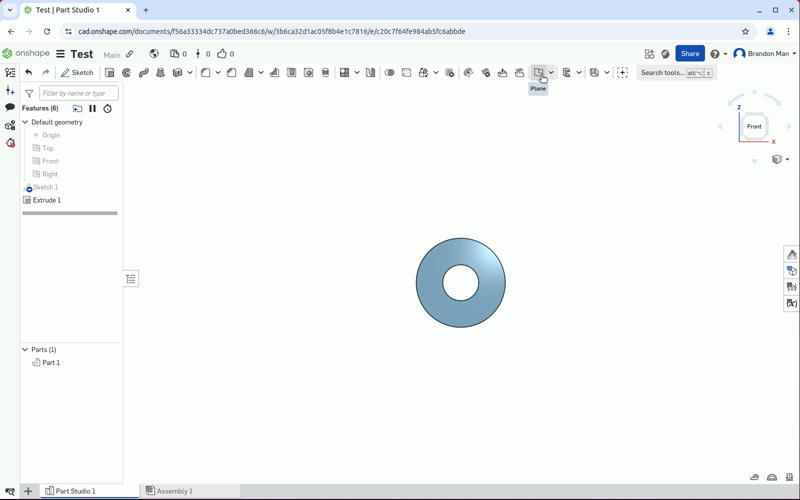
click(541, 75)
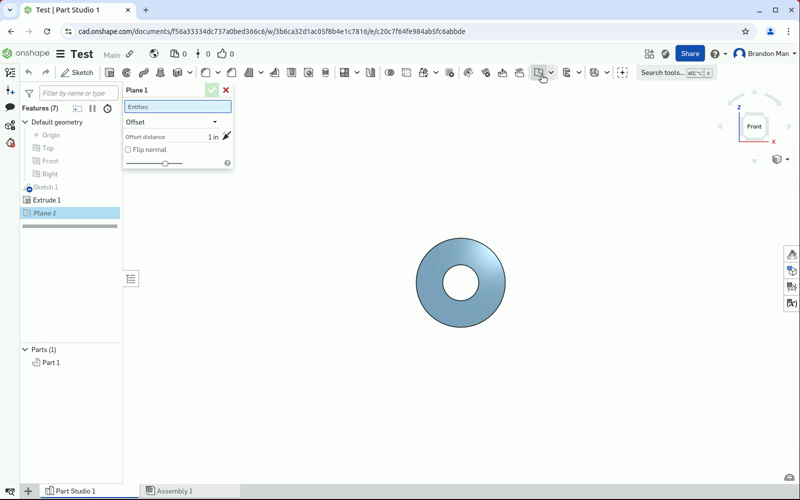
mouse_move(73, 163)
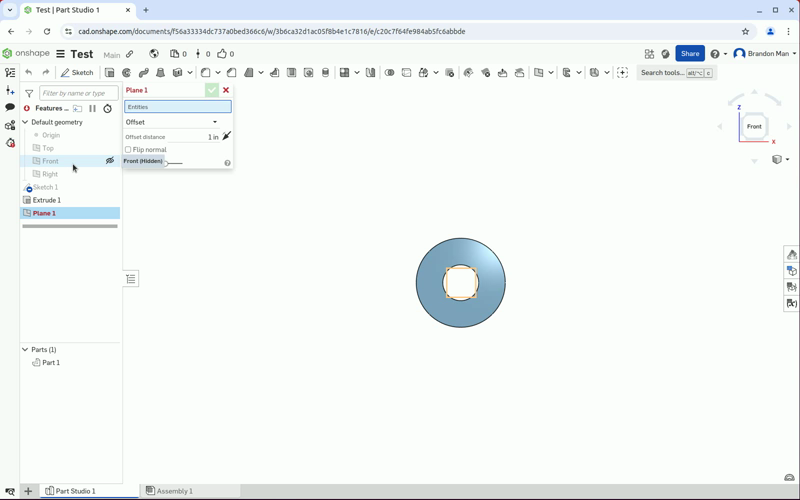
click(73, 163)
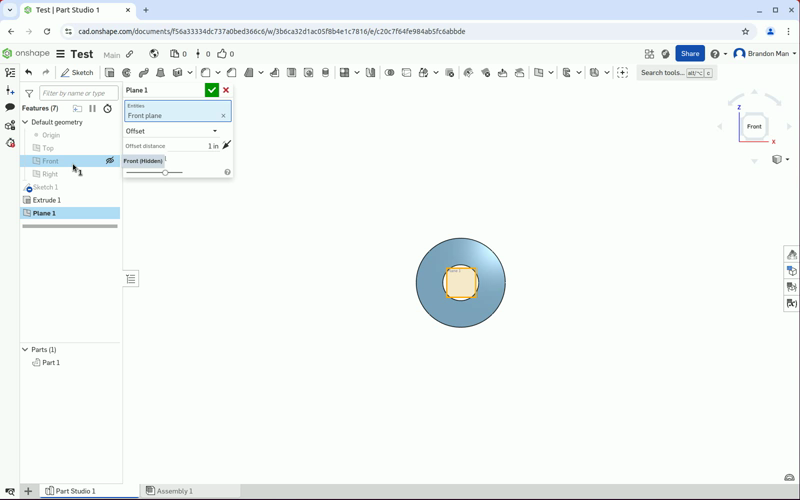
key(tab, 2)
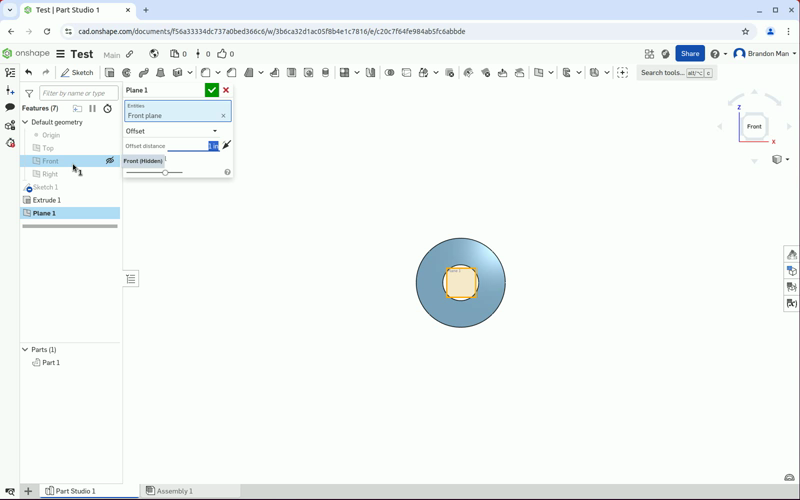
text(3.605)
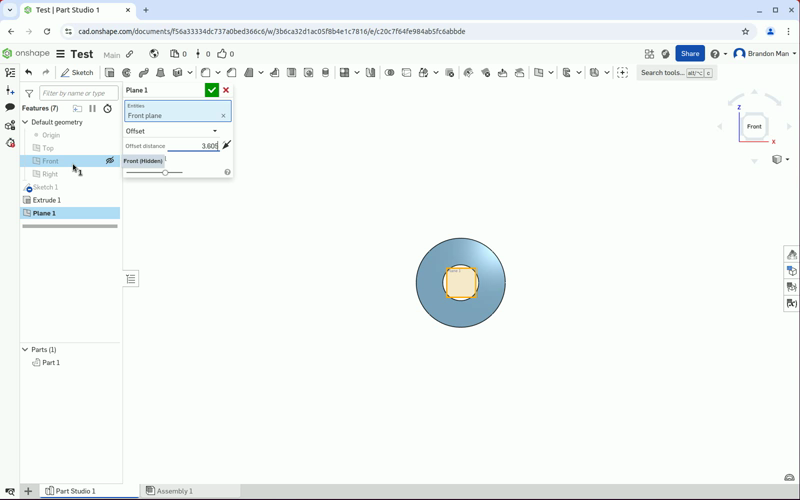
key(enter, 2)
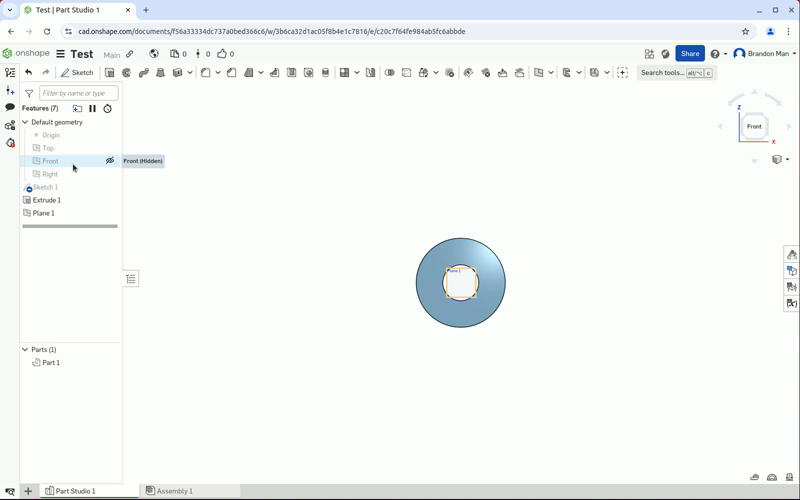
key(shift+s)
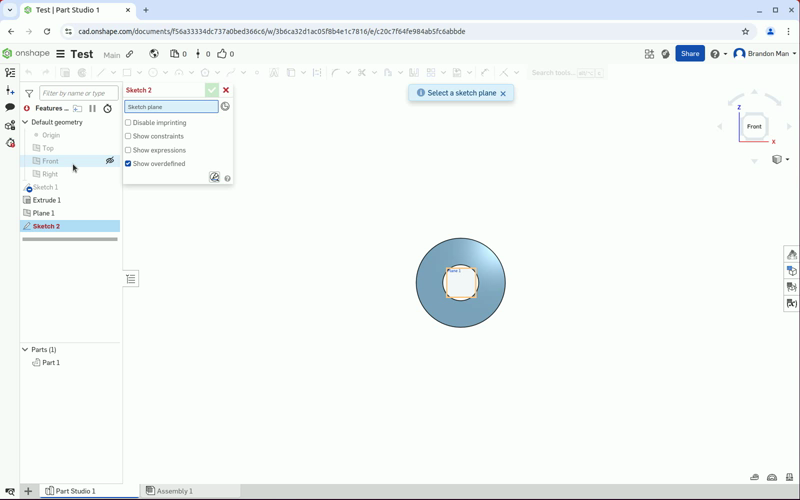
mouse_move(73, 215)
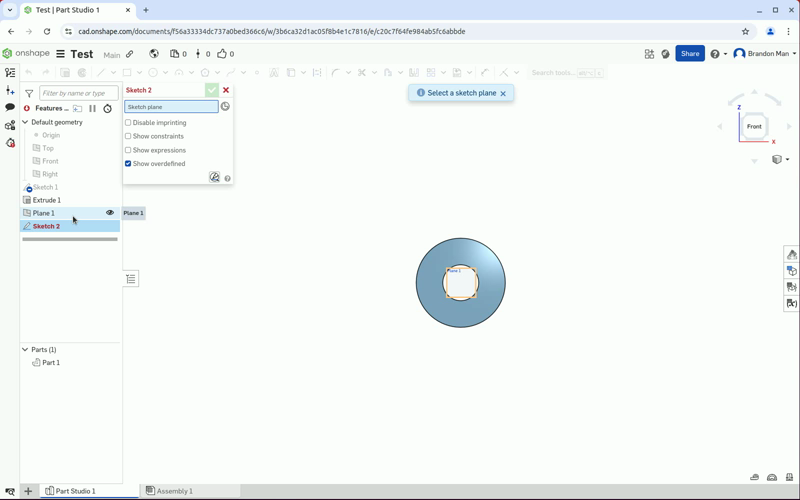
click(73, 215)
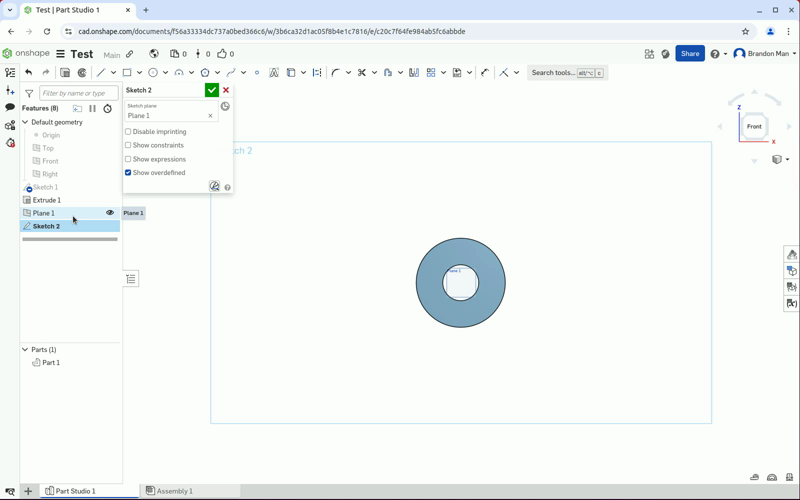
mouse_move(73, 352)
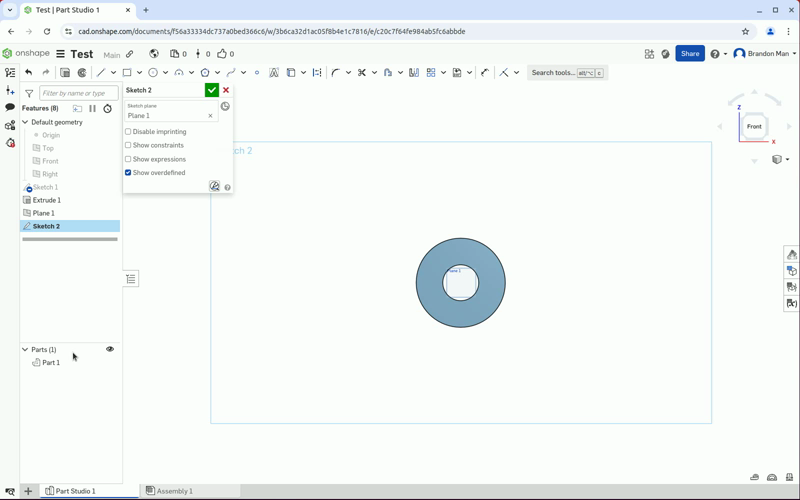
key(y)
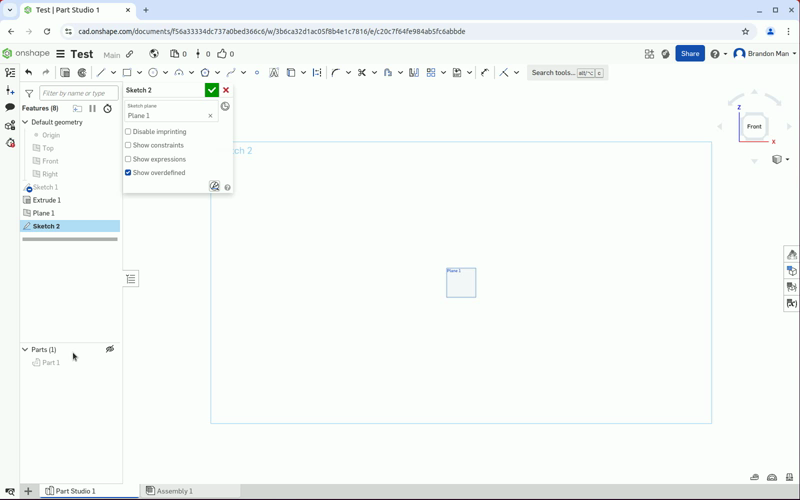
key(c)
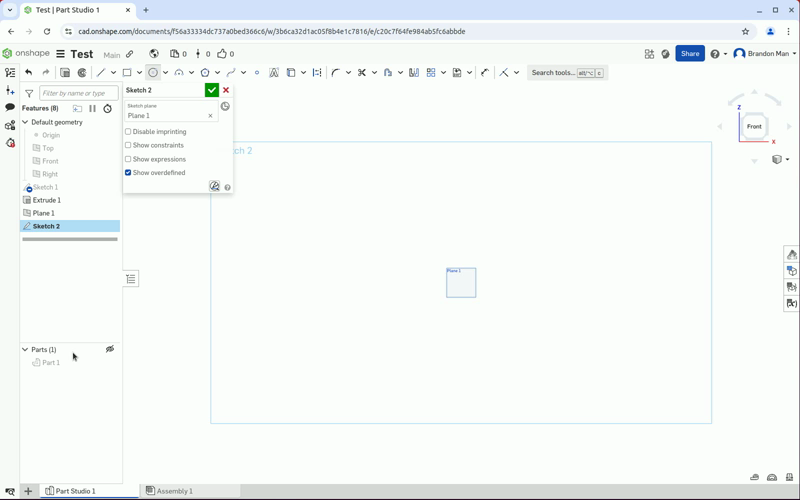
key_down(shift)
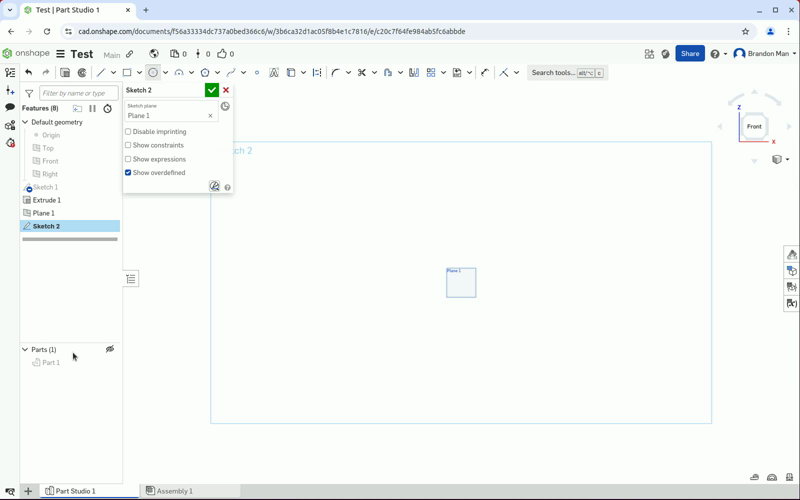
mouse_move(460, 282)
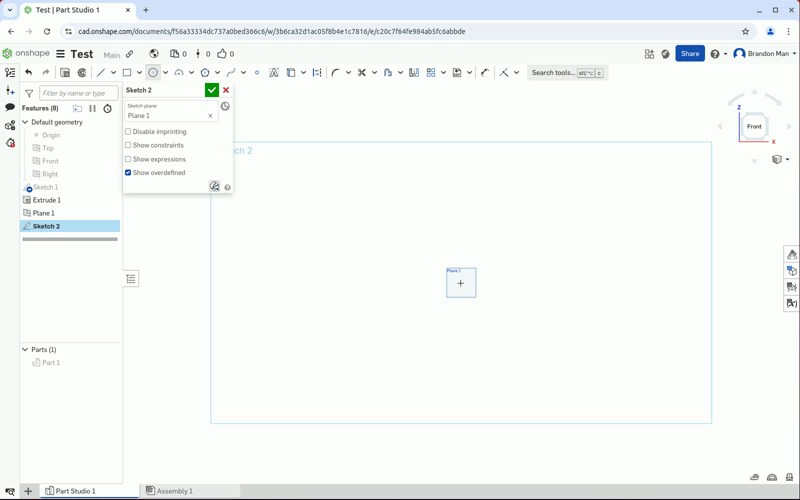
click(460, 282)
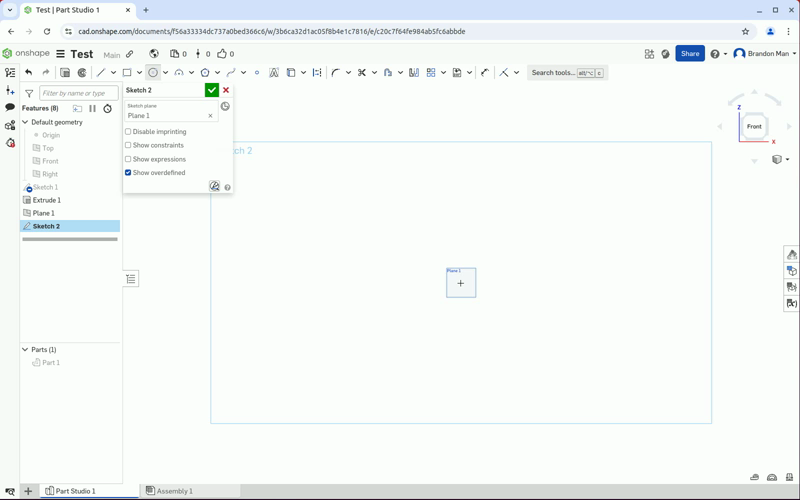
key_up(shift)
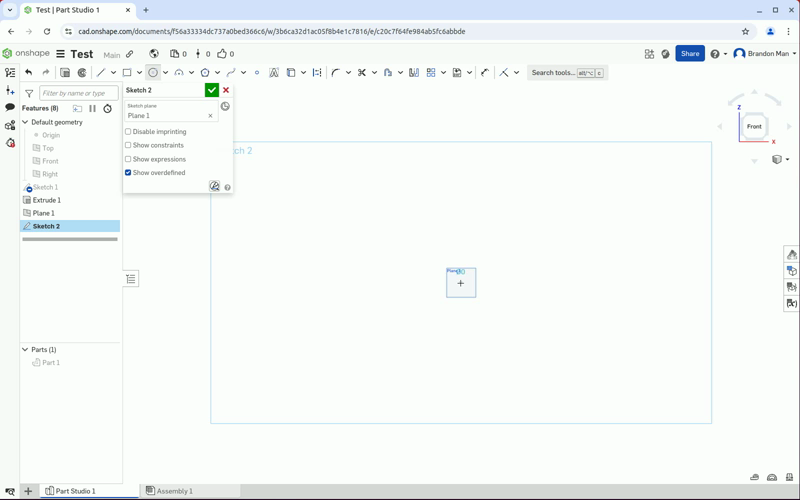
mouse_move(492, 282)
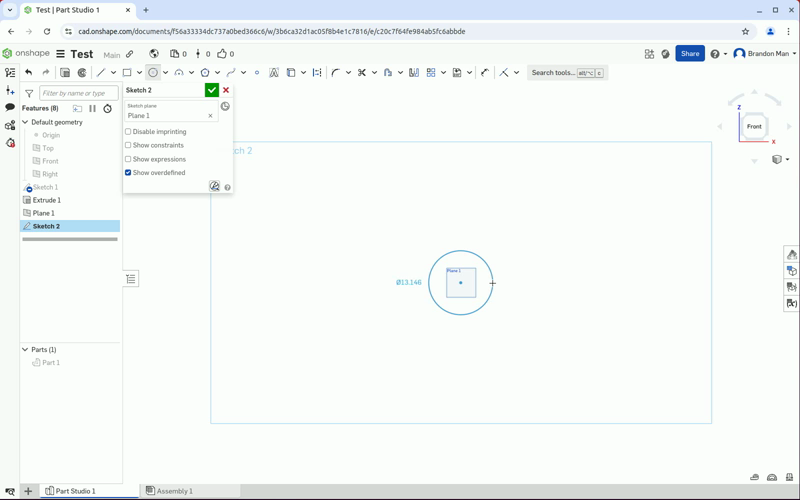
click(492, 282)
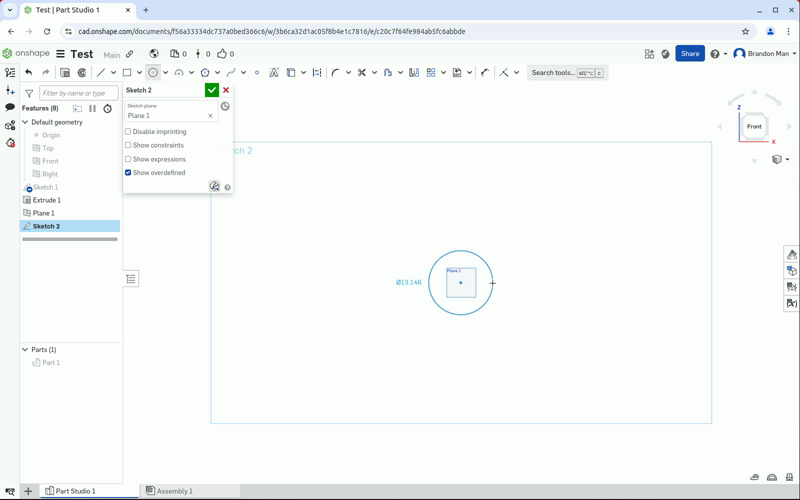
key(esc)
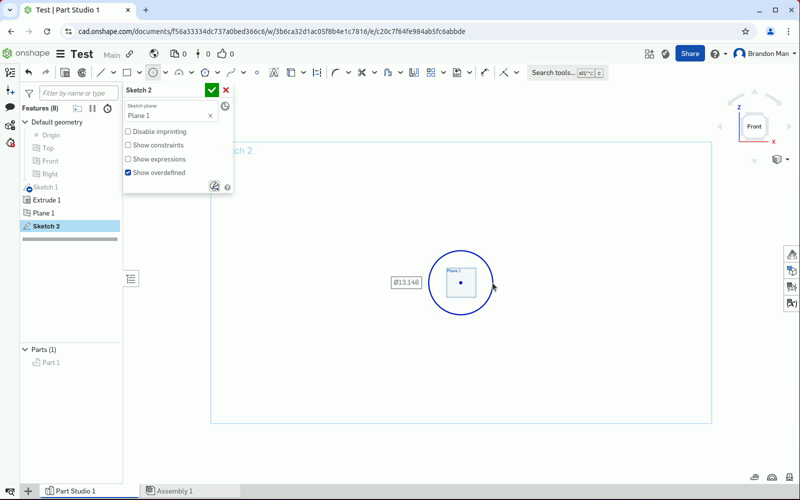
key(c)
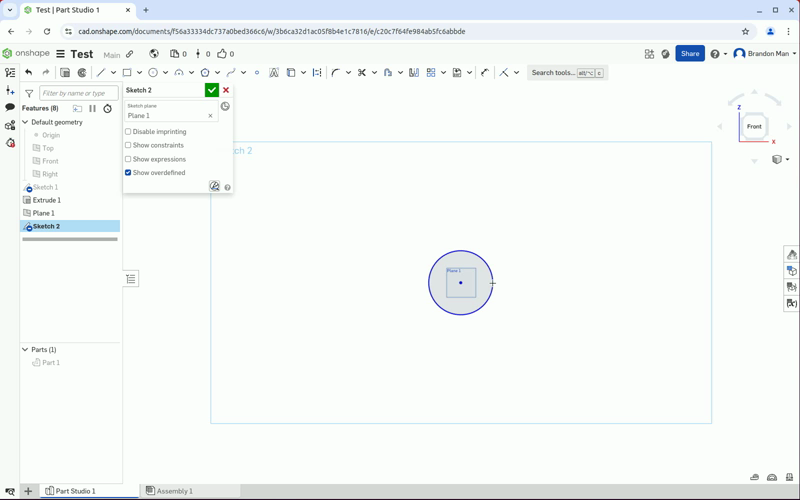
key_down(shift)
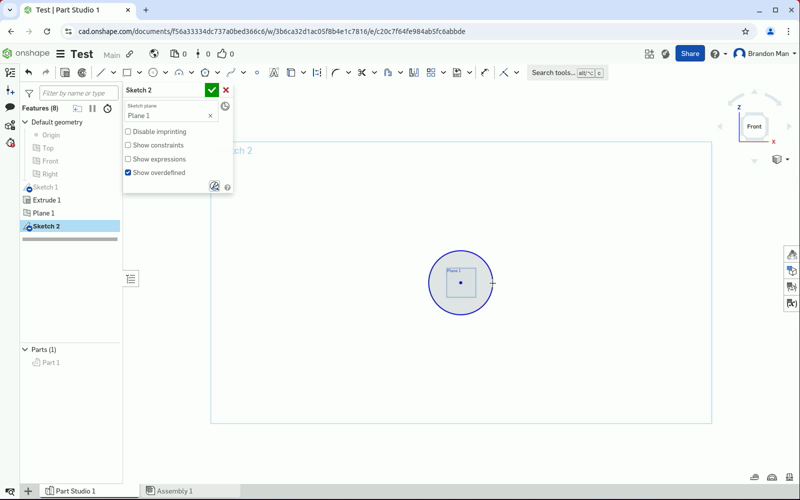
mouse_move(460, 282)
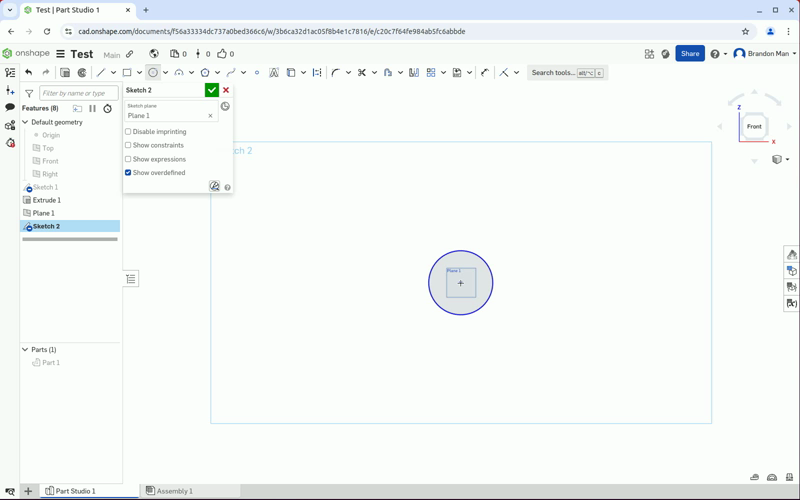
click(460, 282)
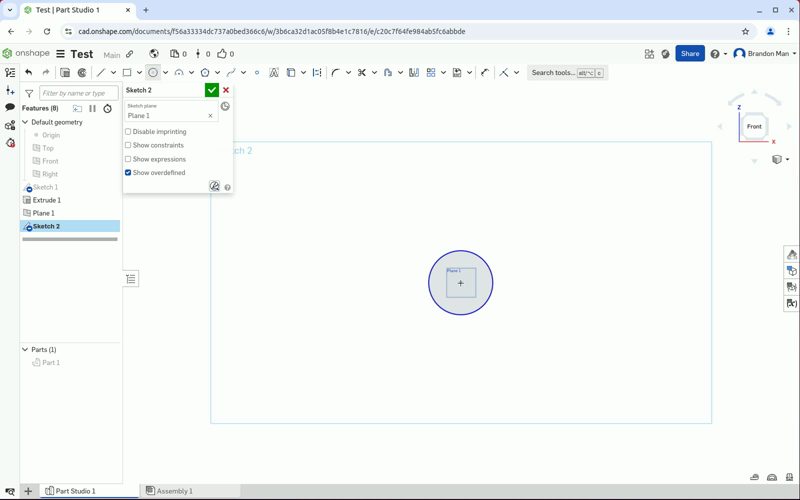
key_up(shift)
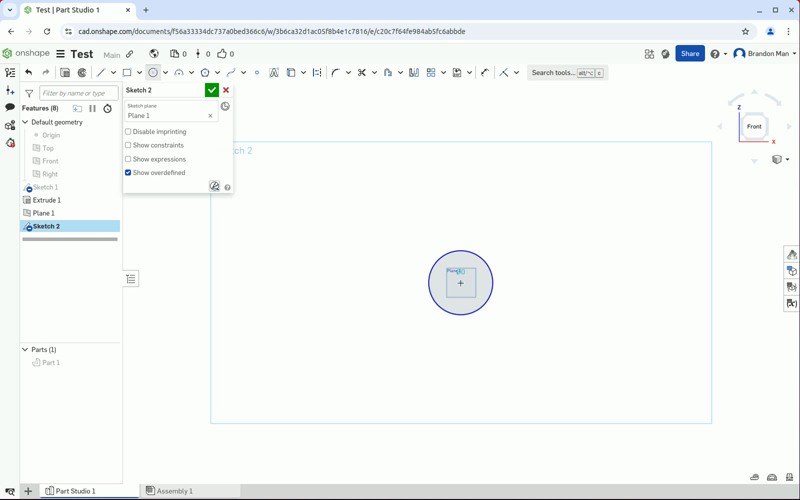
mouse_move(478, 282)
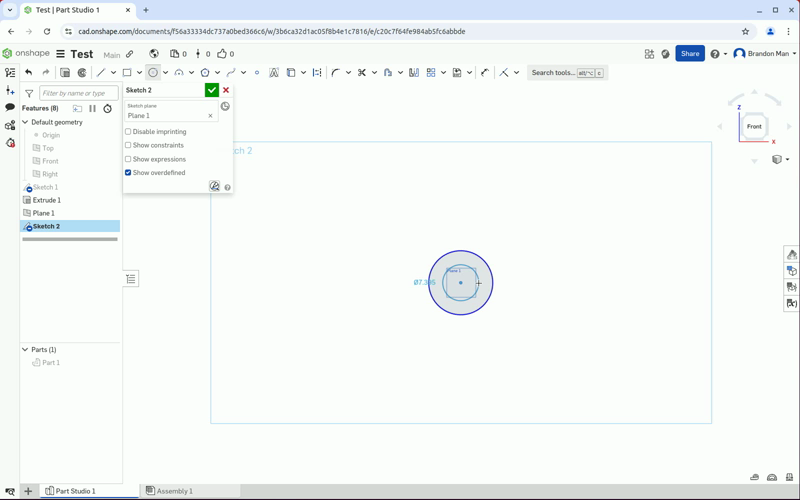
click(478, 282)
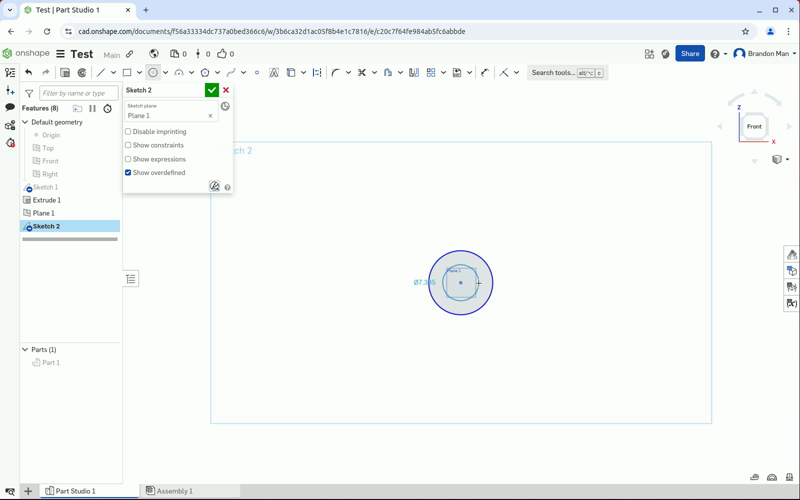
key(esc)
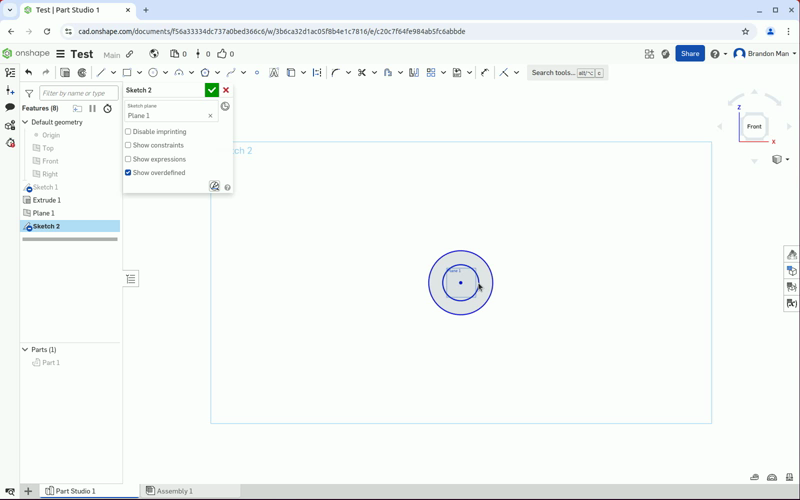
mouse_move(479, 293)
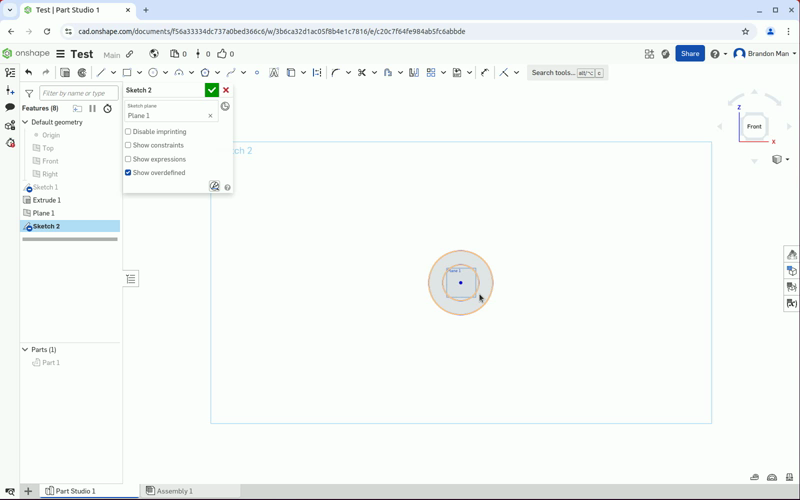
click(479, 293)
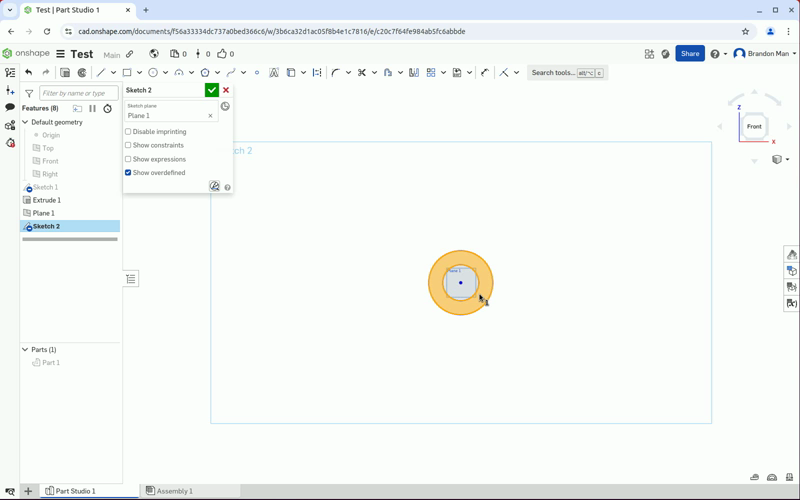
mouse_move(73, 352)
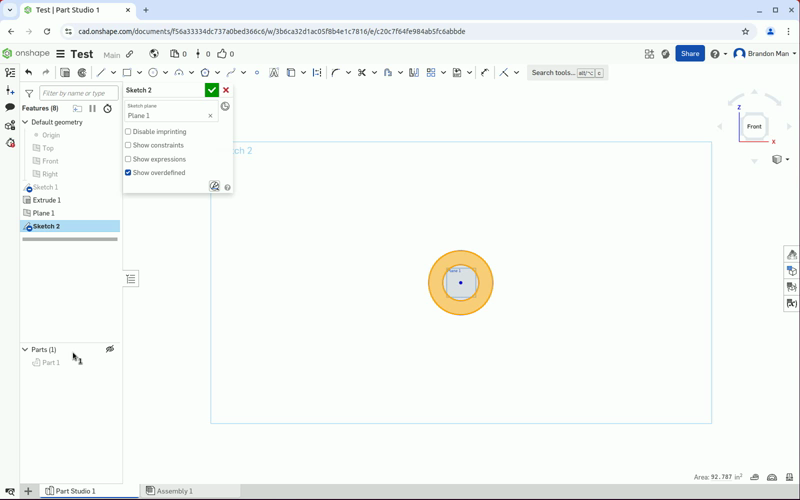
key(shift+y)
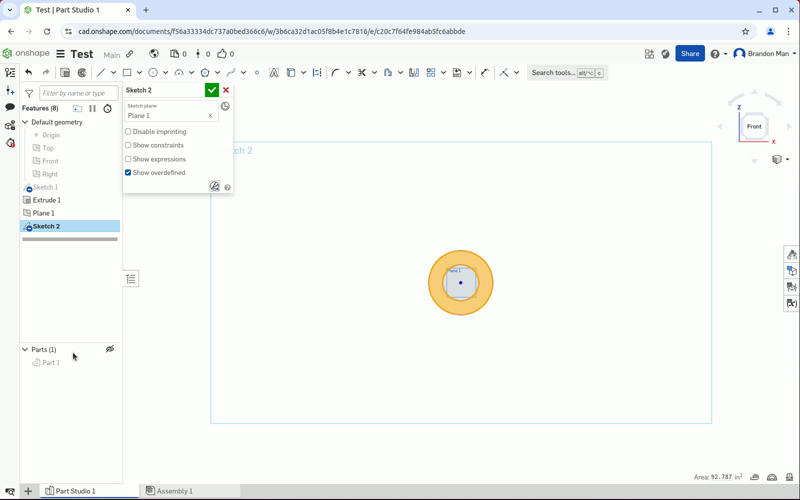
key(shift+e)
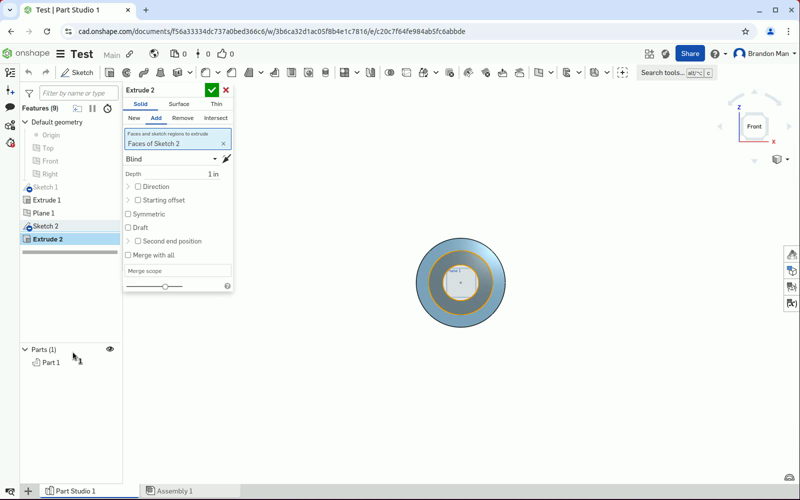
mouse_move(143, 106)
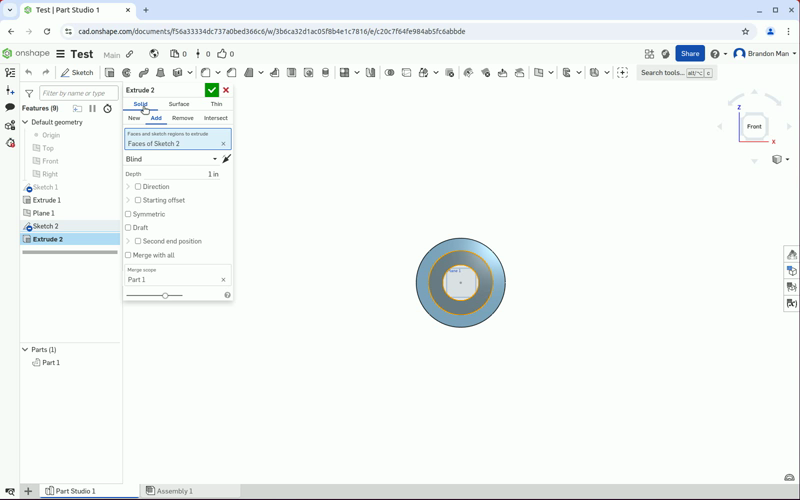
click(143, 106)
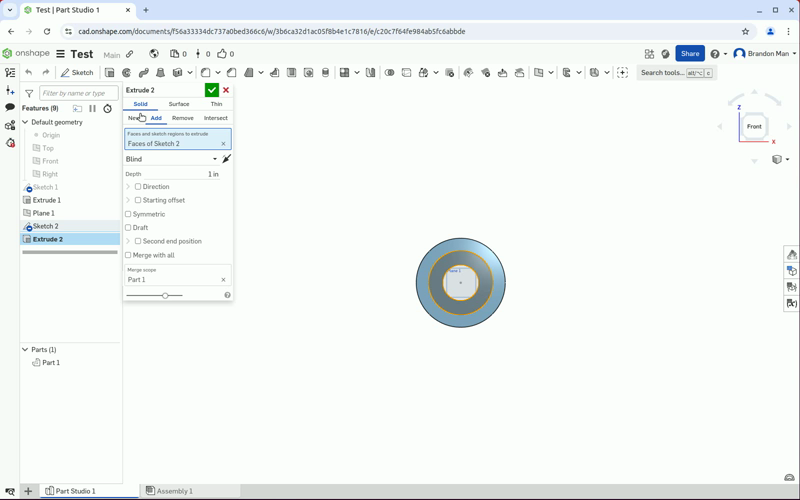
mouse_move(137, 120)
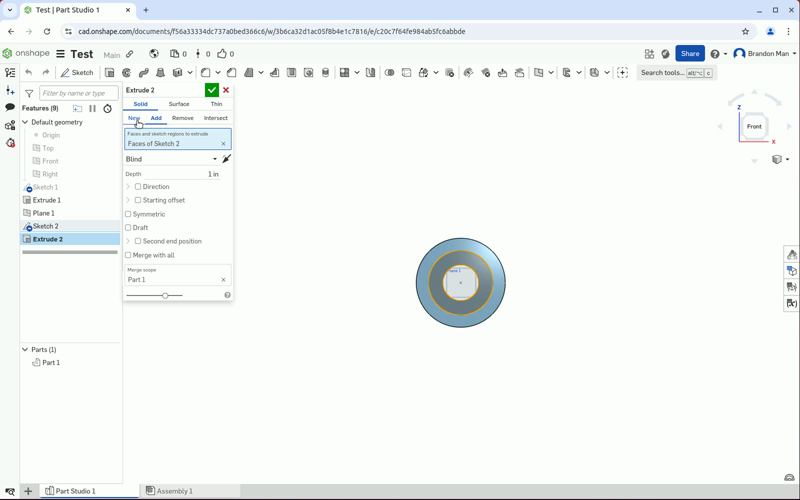
click(137, 120)
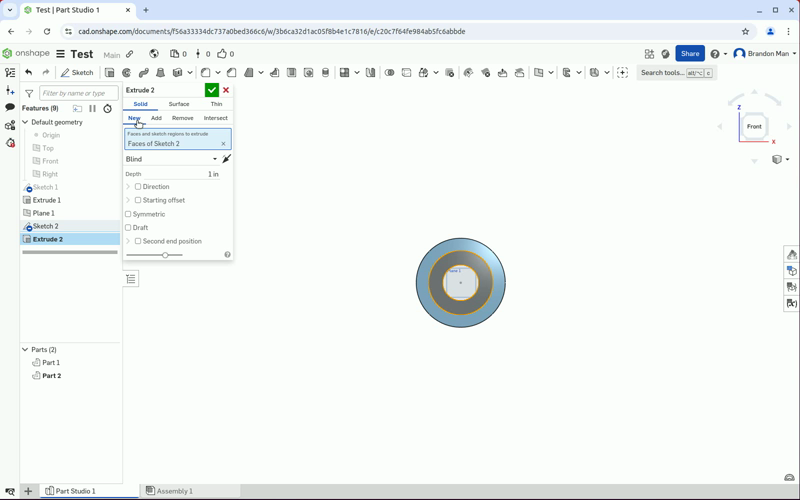
key(tab, 4)
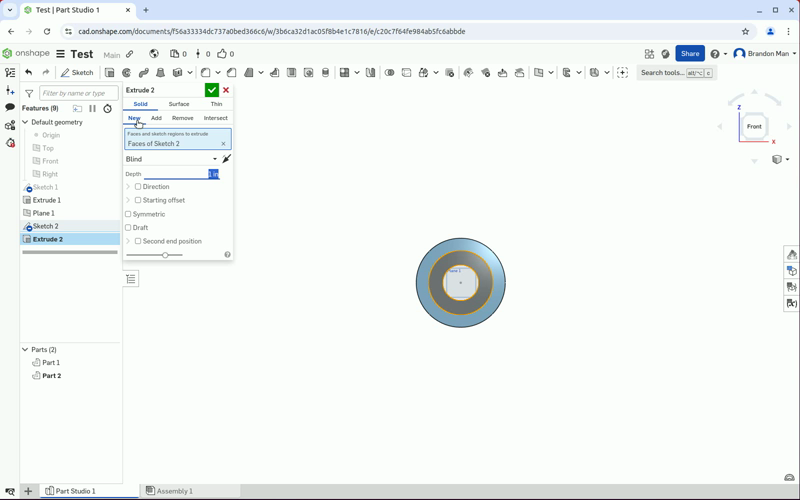
text(1.204)
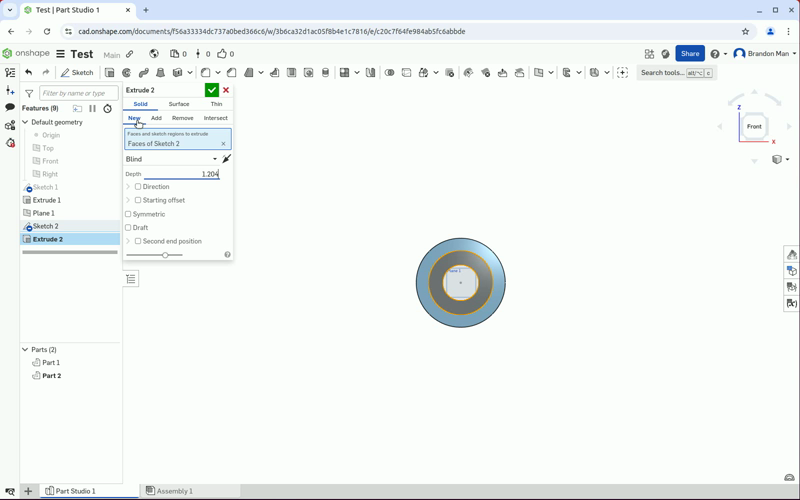
key(enter)
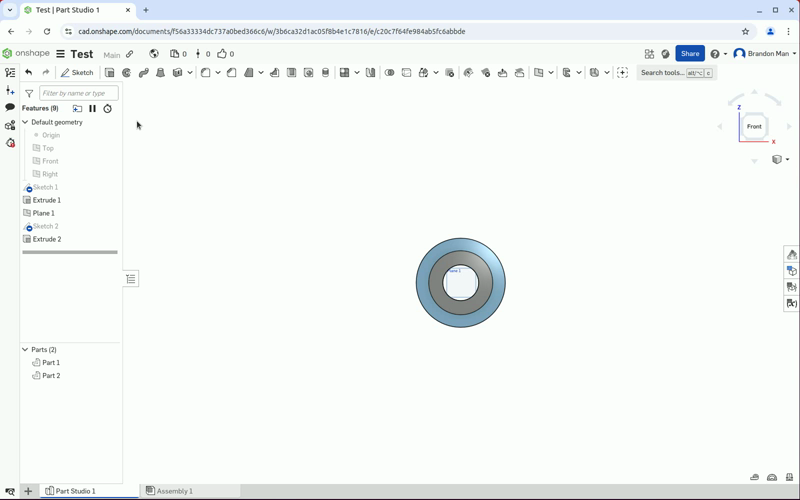
key(shift+h)
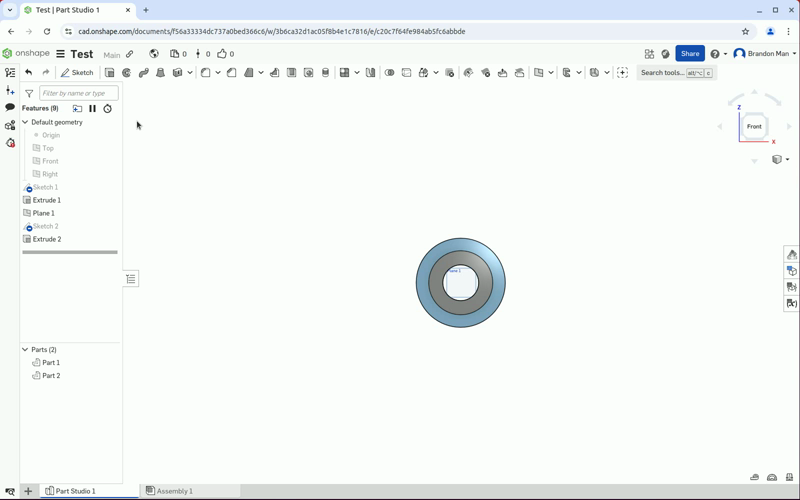
key(shift+h)
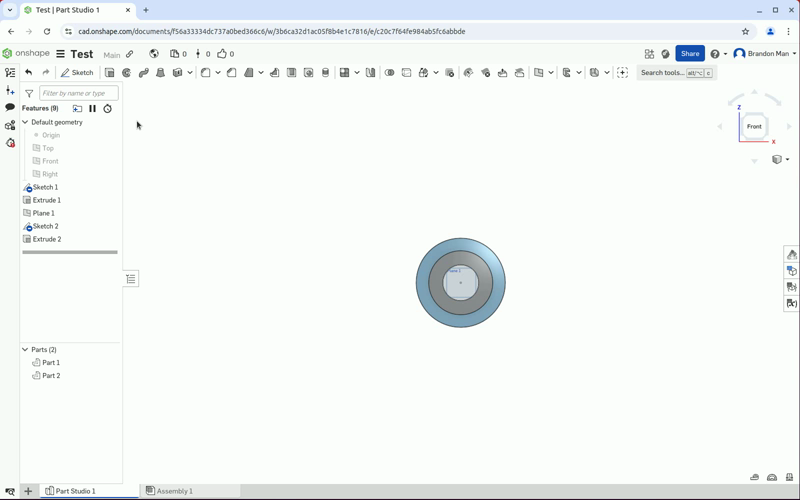
key(shift+7)
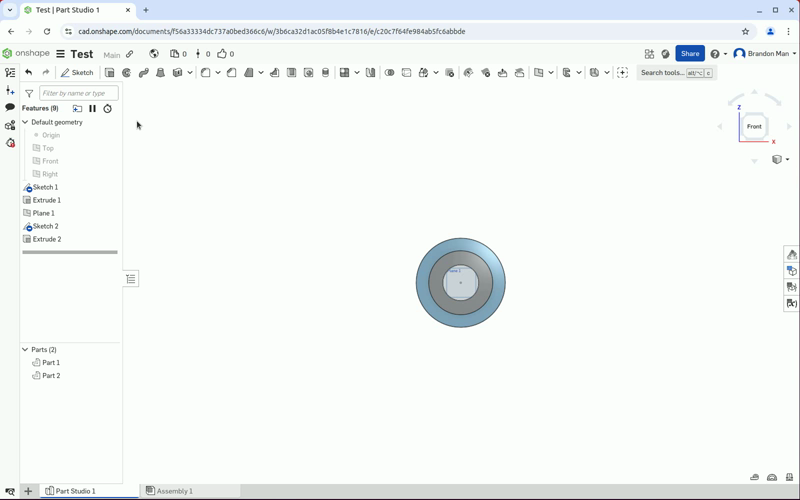
key(left, 2)
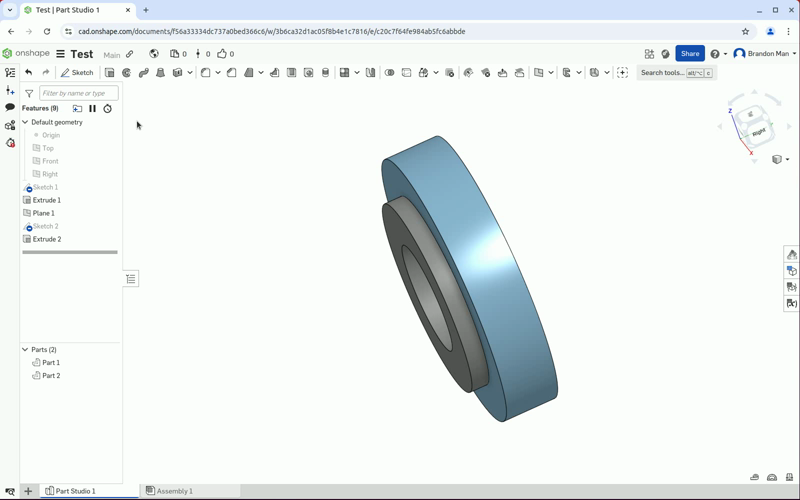
key(down, 2)
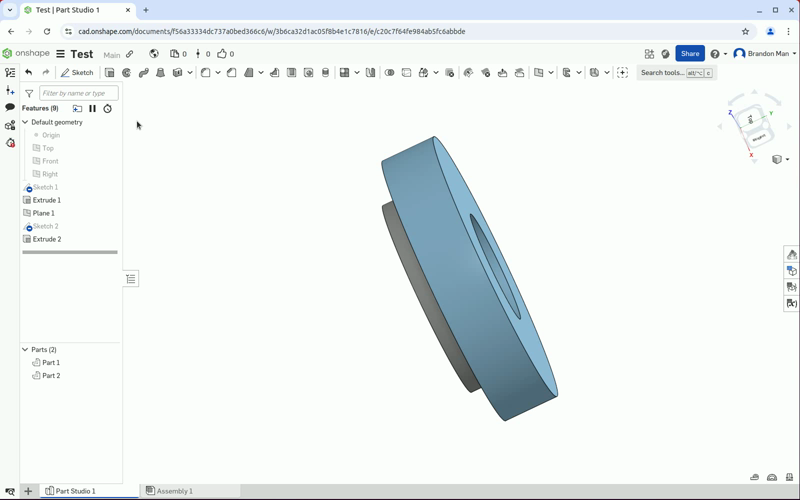
key(up, 2)
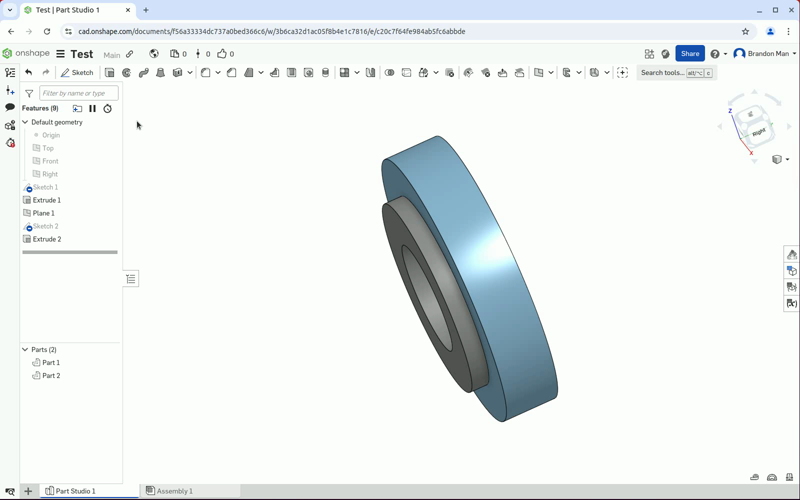
key(right, 2)
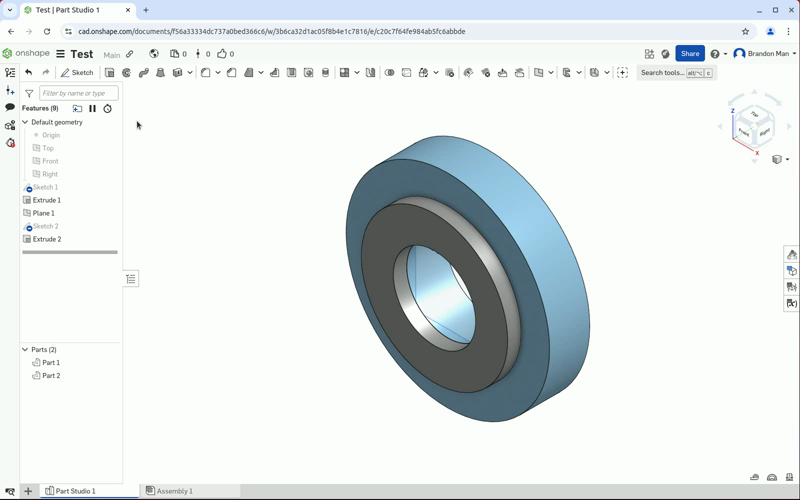
mouse_move(73, 189)
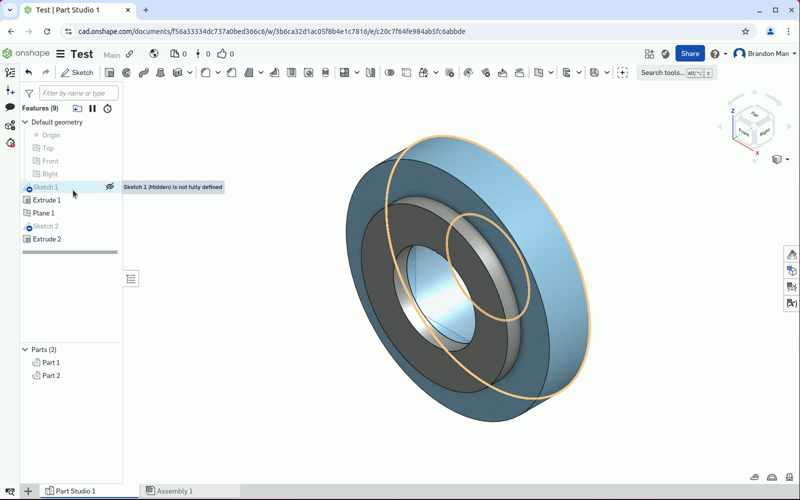
click(73, 189)